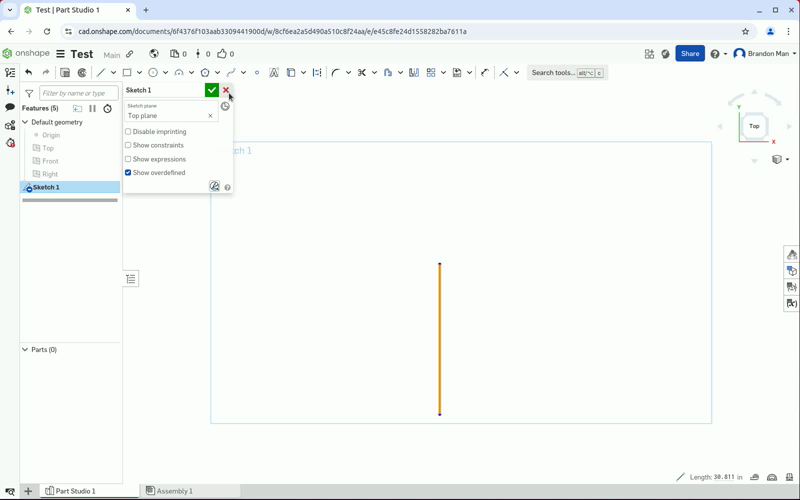
key(shift+h)
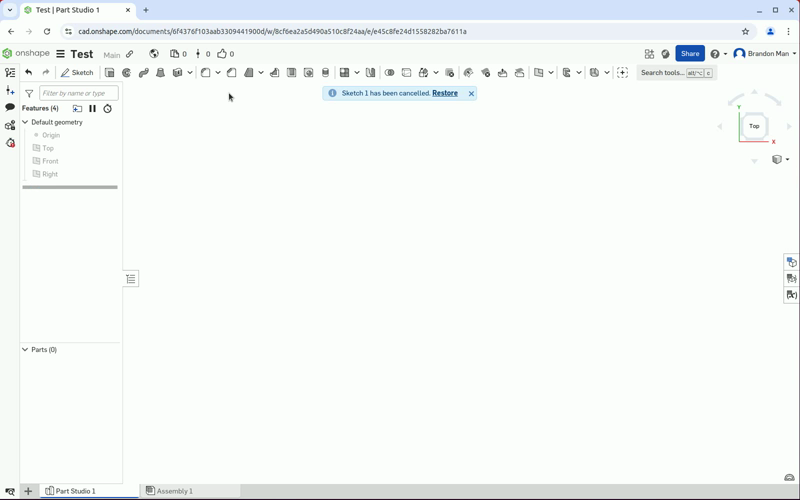
mouse_move(73, 352)
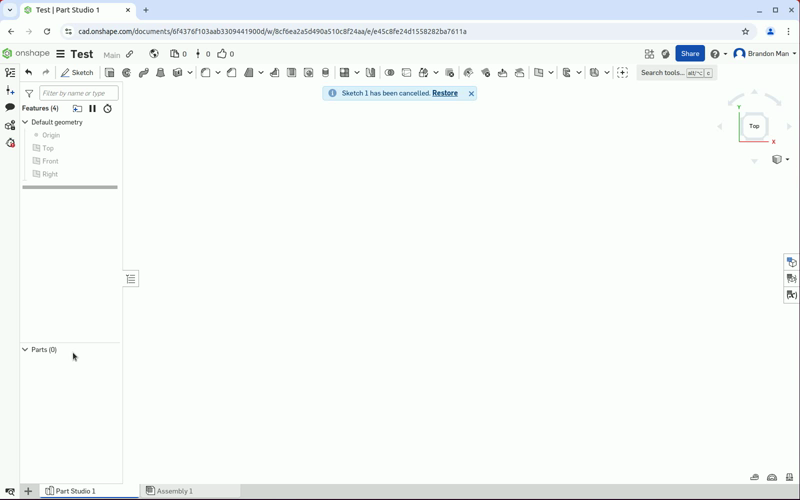
key(y)
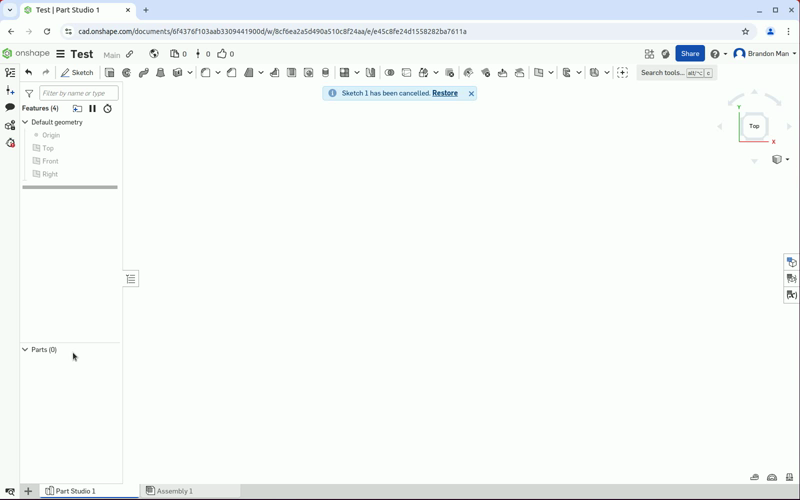
key(shift+p)
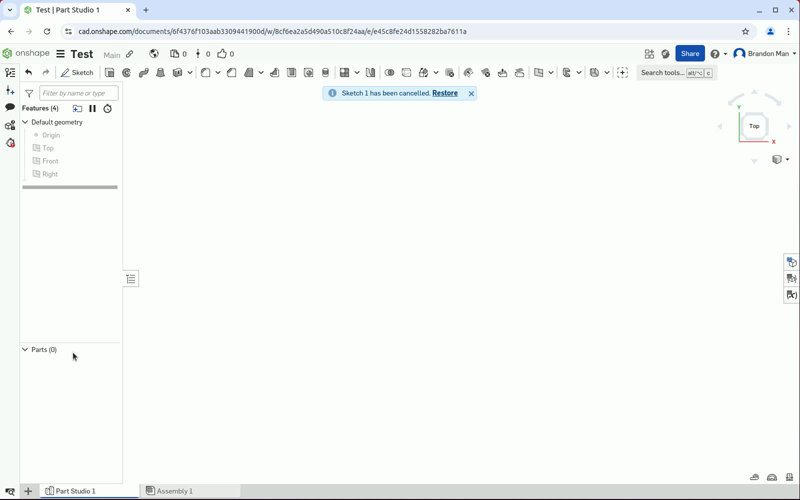
key(space)
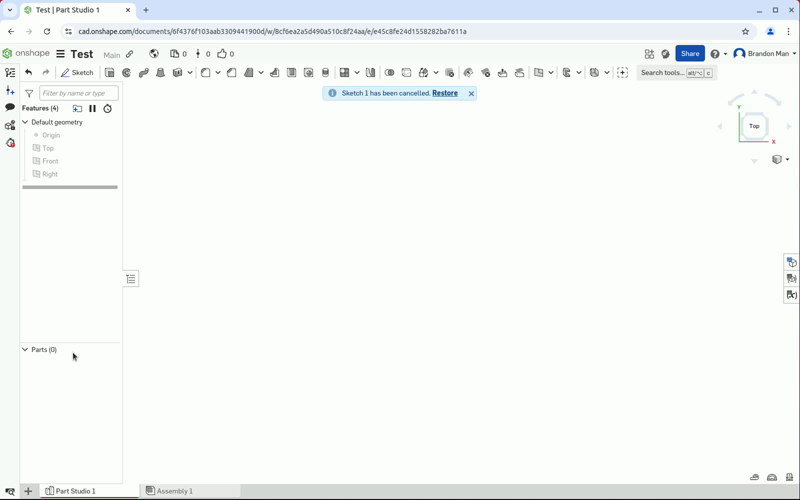
key_down(shift)
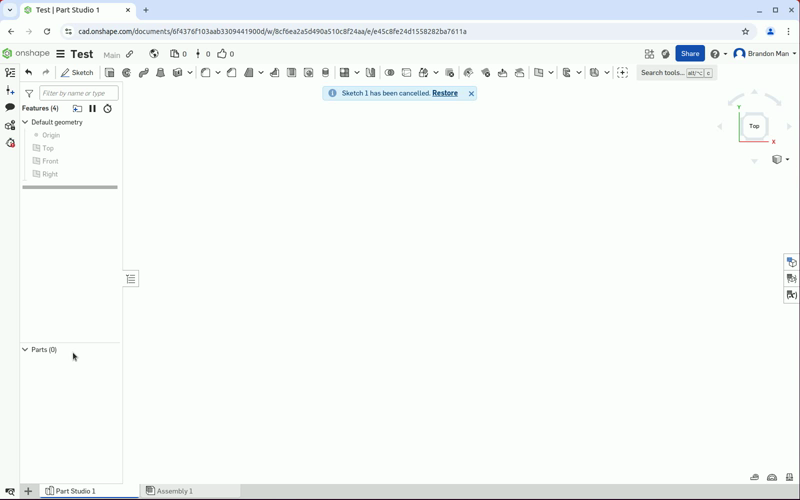
key(up)
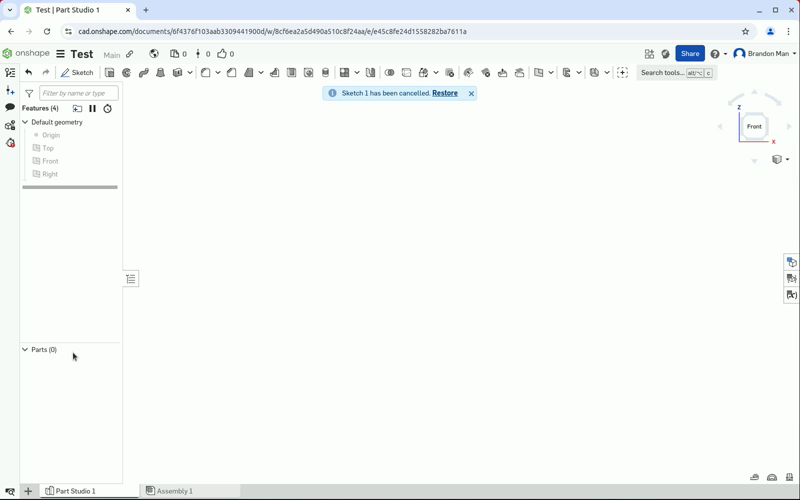
key_up(shift)
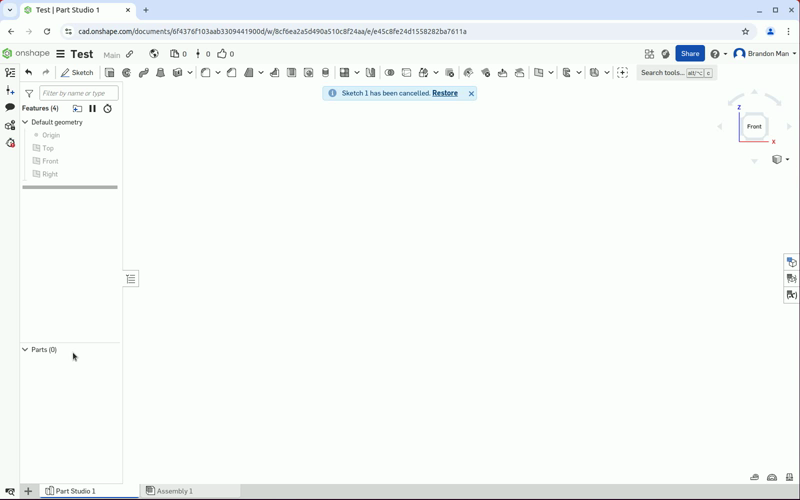
mouse_move(73, 352)
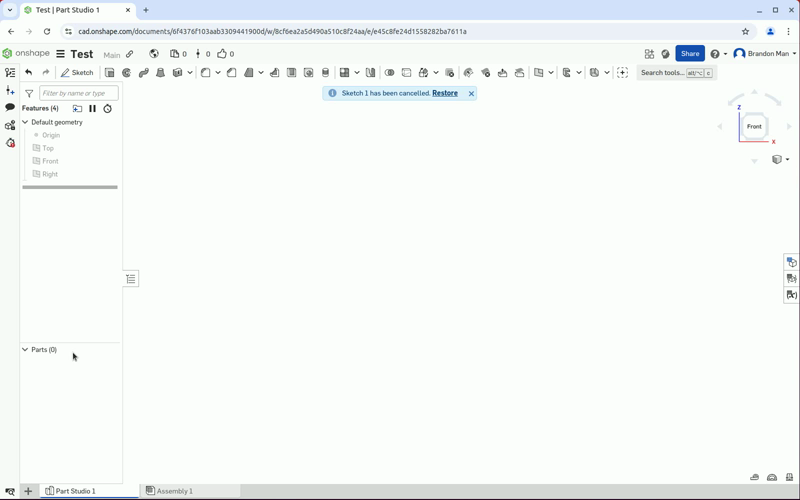
key(shift+y)
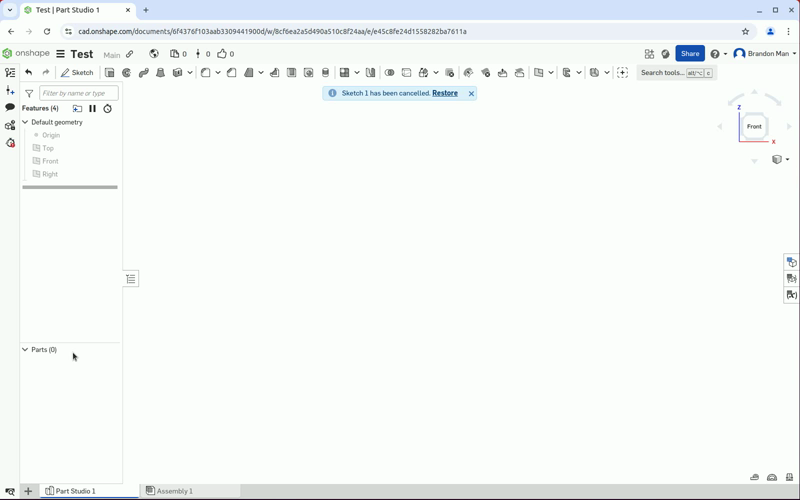
key(shift+s)
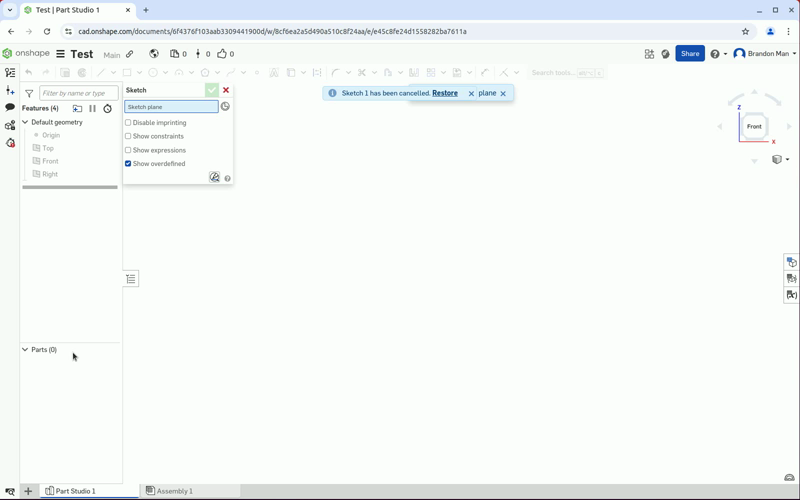
mouse_move(73, 163)
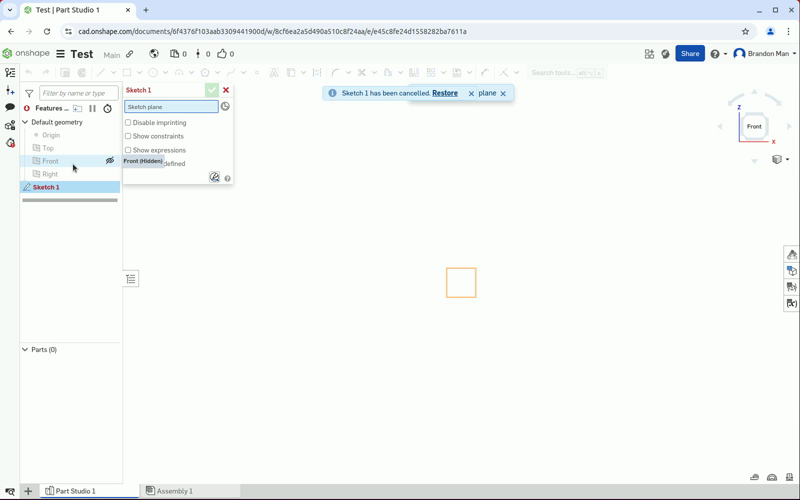
click(73, 163)
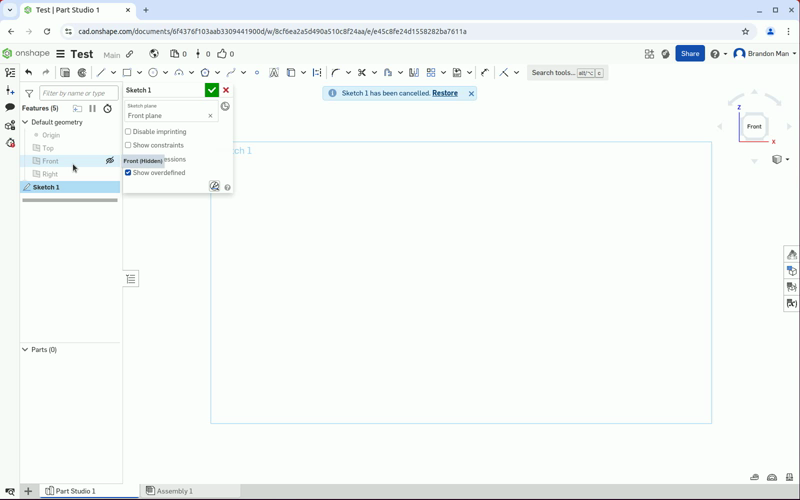
mouse_move(73, 352)
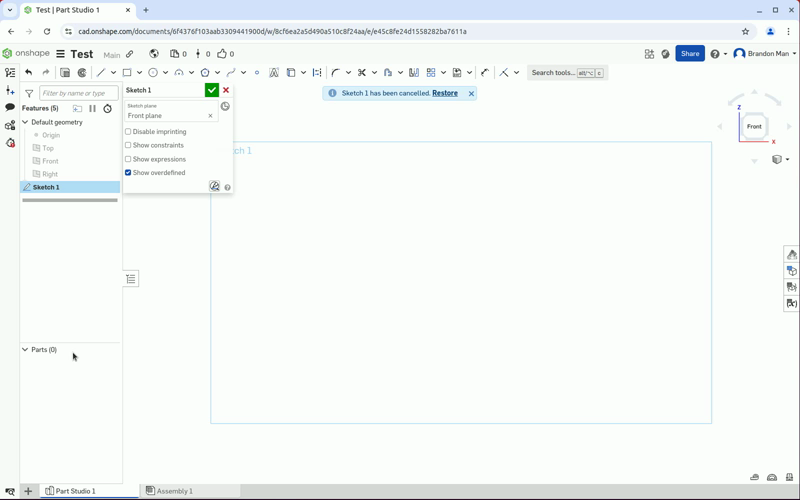
key(y)
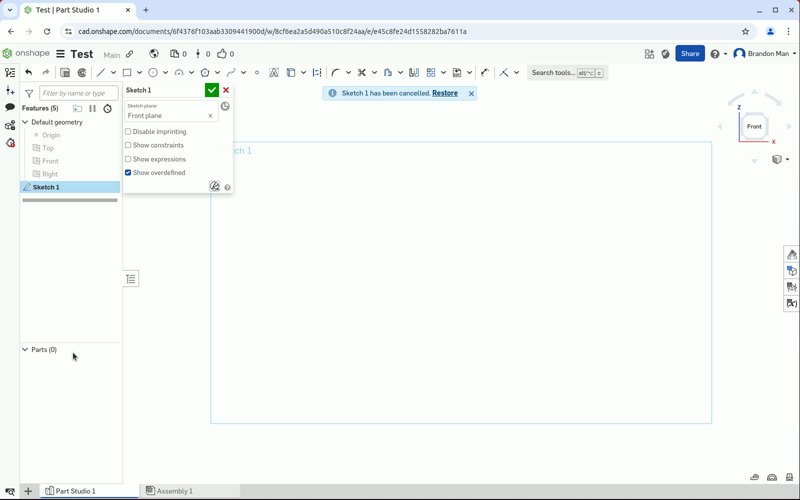
key(l)
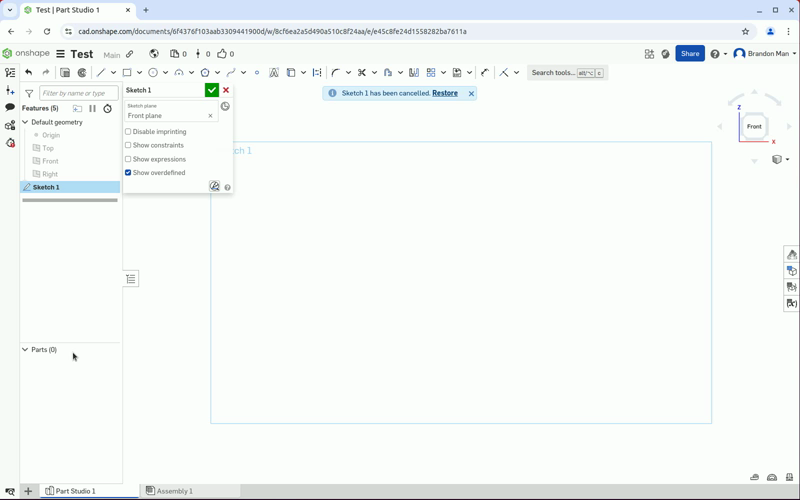
key_down(shift)
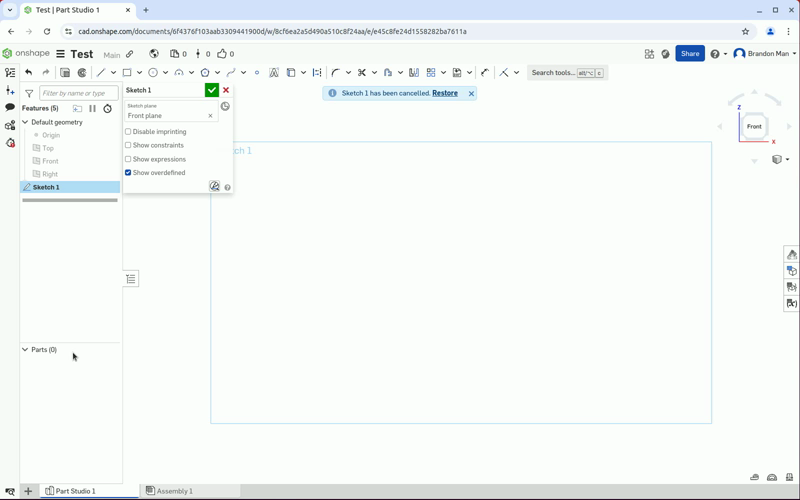
mouse_move(436, 282)
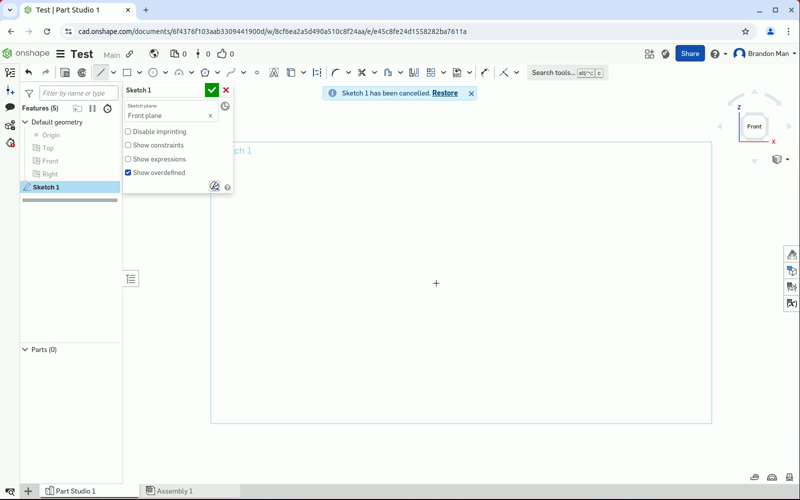
click(436, 282)
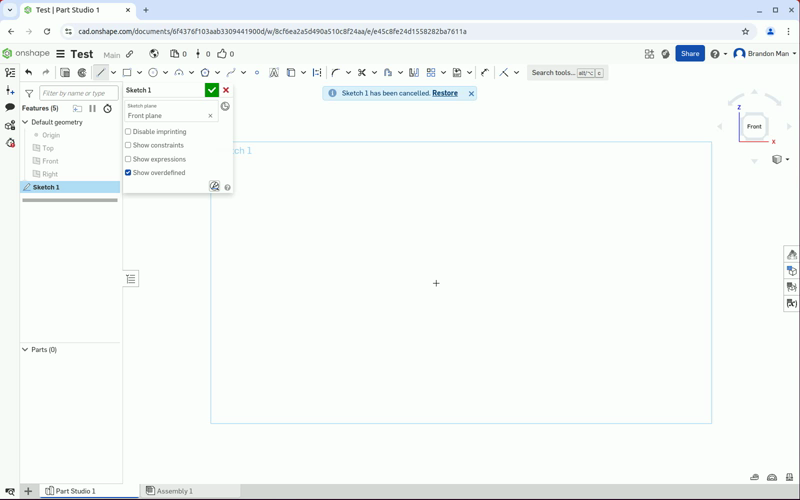
key_up(shift)
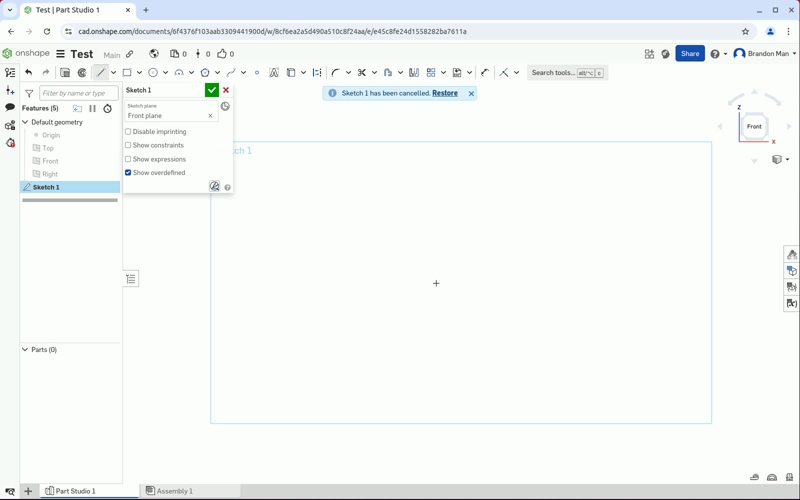
key_down(shift)
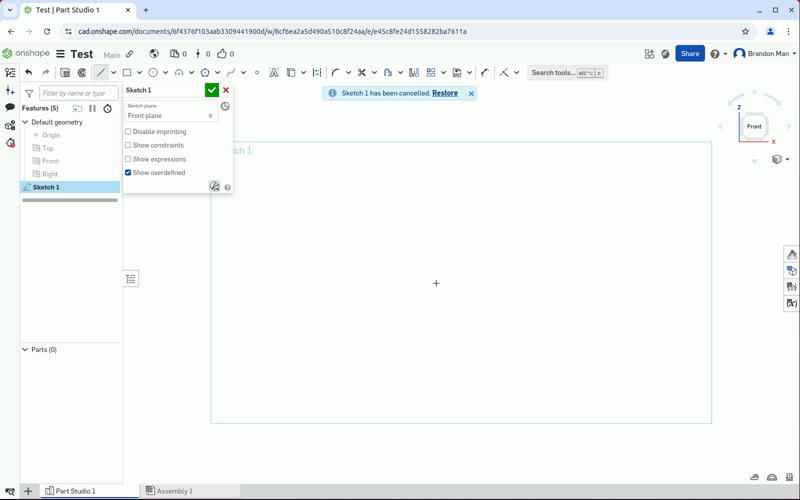
mouse_move(466, 282)
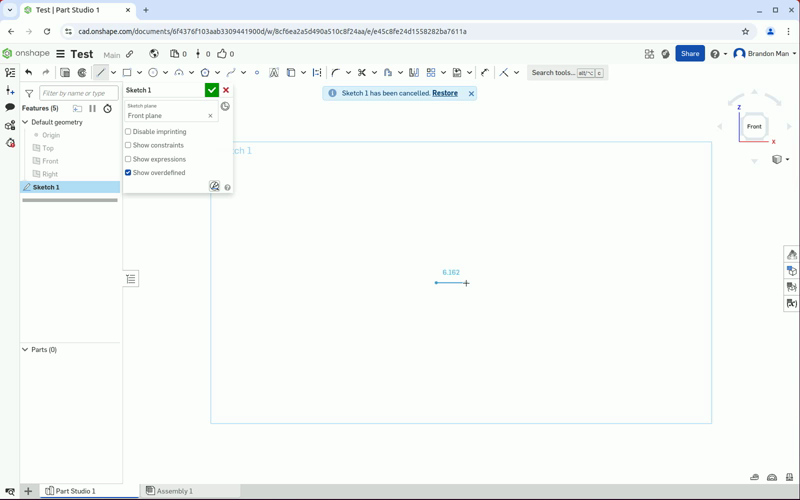
mouse_move(470, 282)
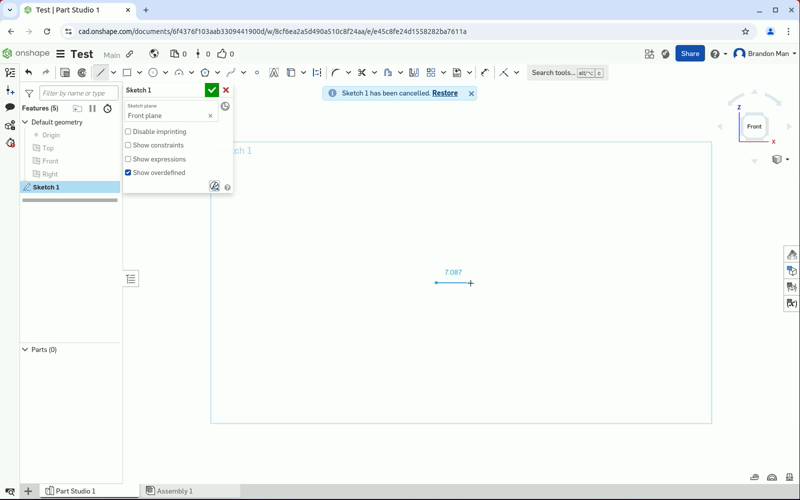
click(470, 282)
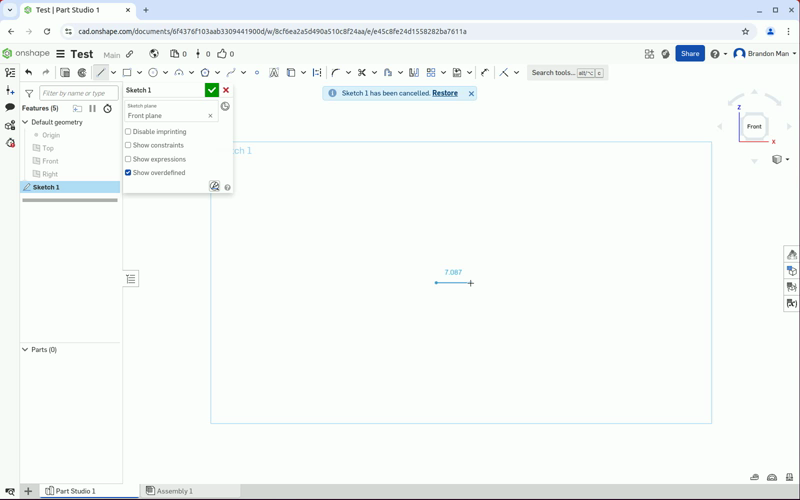
key_up(shift)
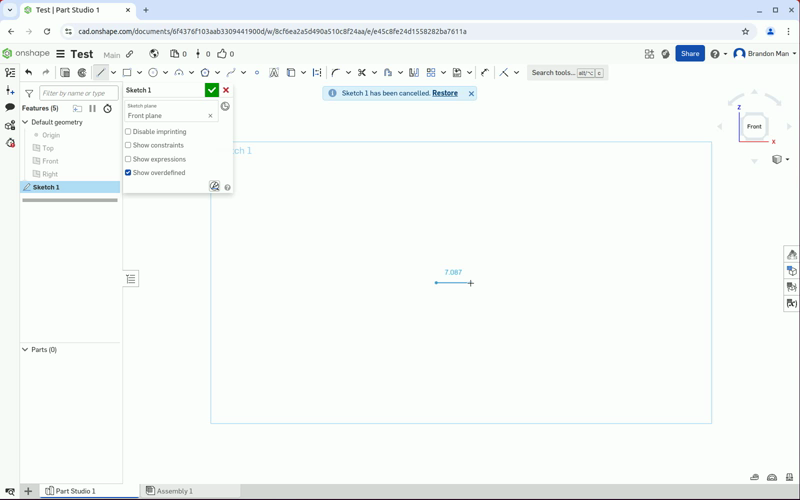
key_down(shift)
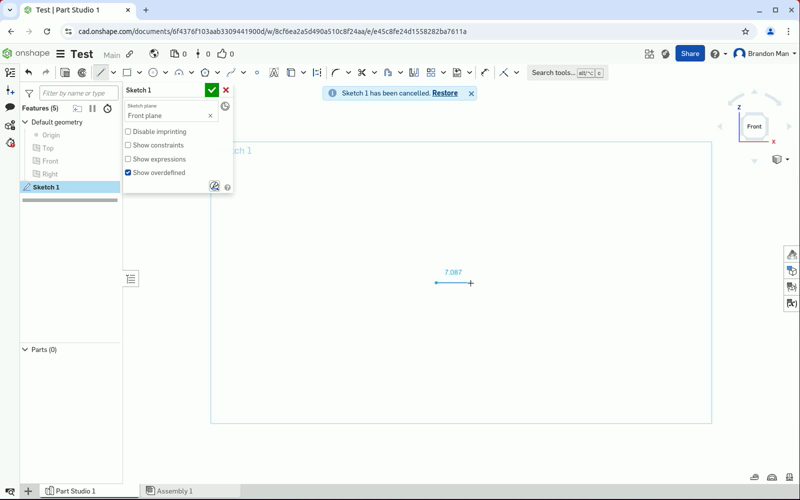
mouse_move(470, 179)
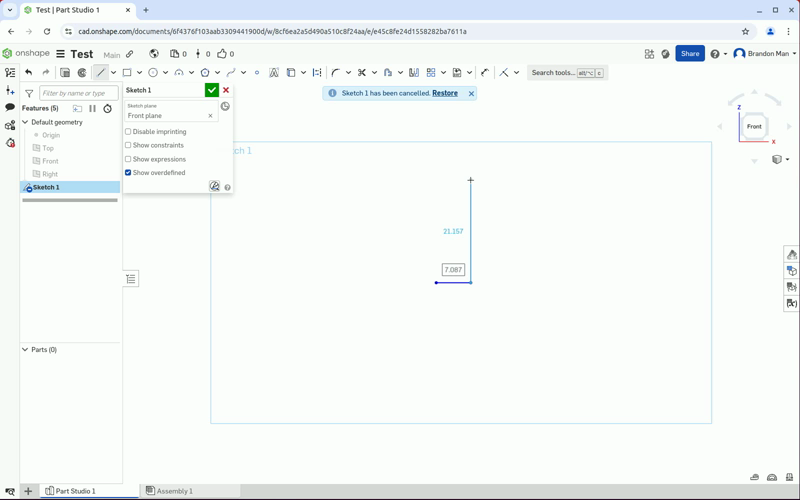
click(470, 179)
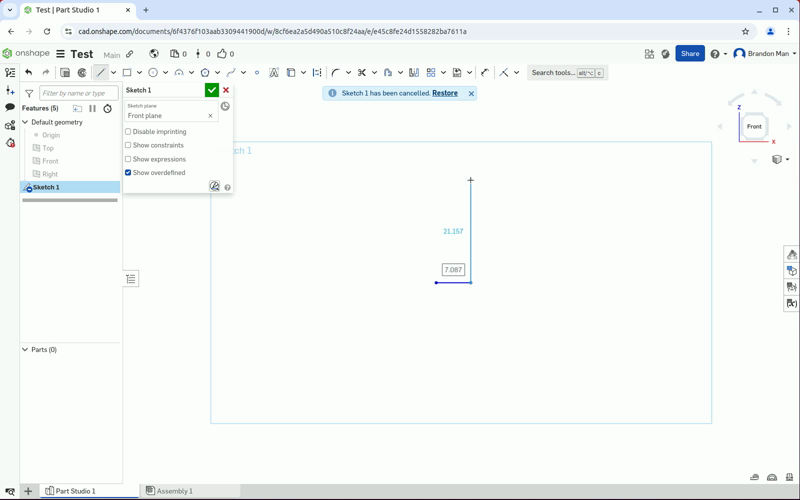
key_up(shift)
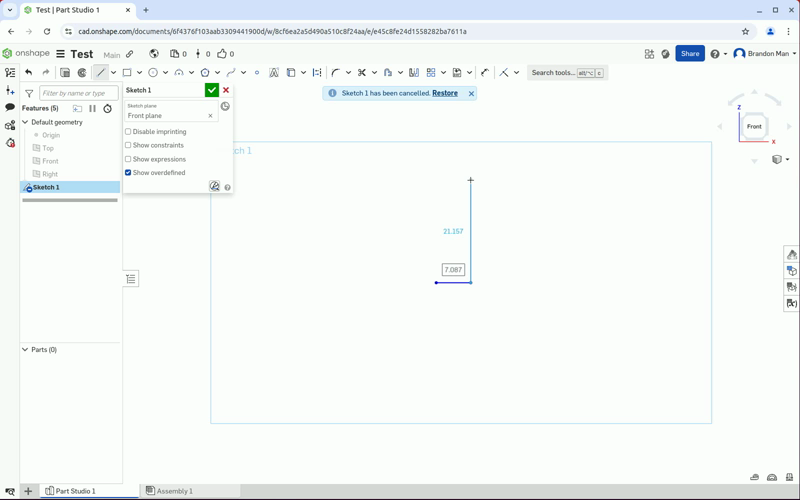
key_down(shift)
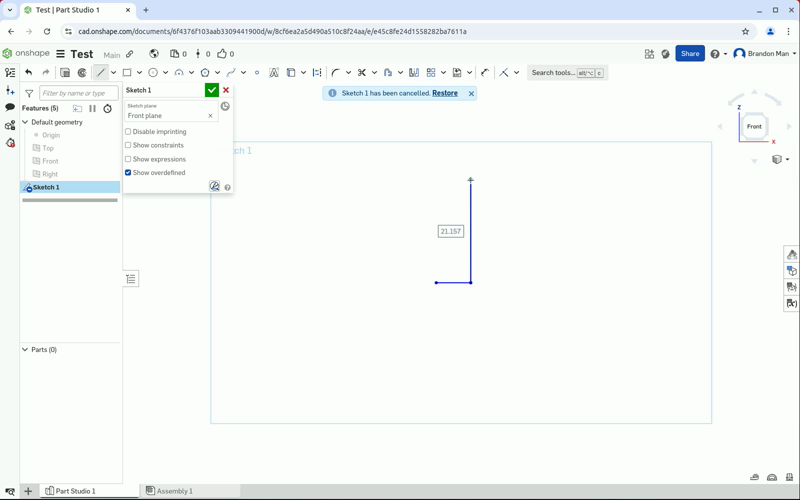
mouse_move(501, 179)
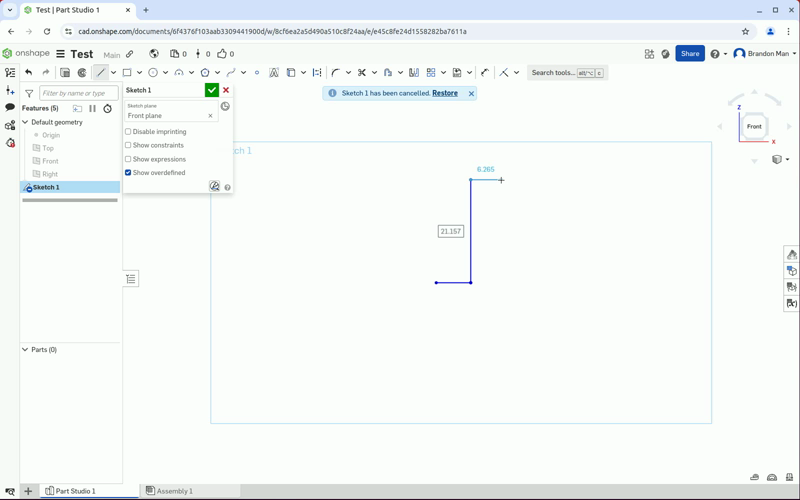
mouse_move(436, 179)
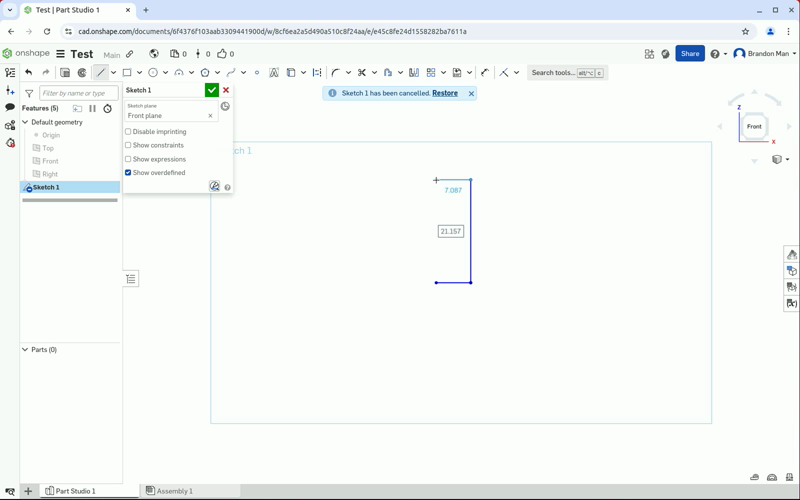
click(436, 179)
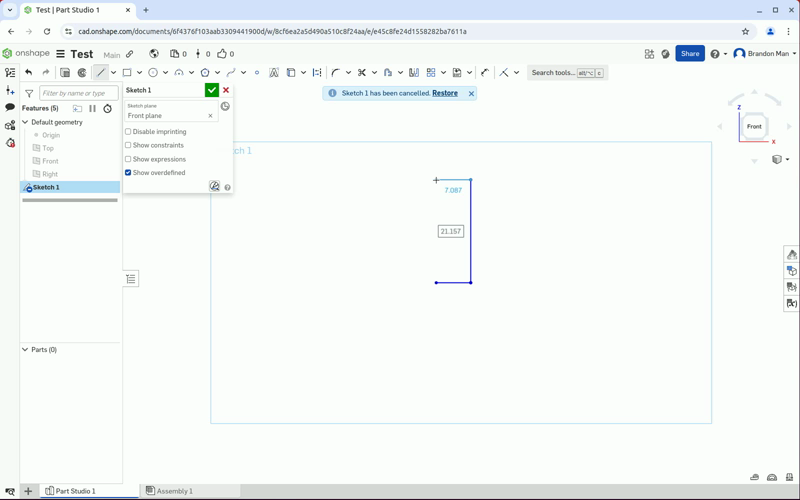
key_up(shift)
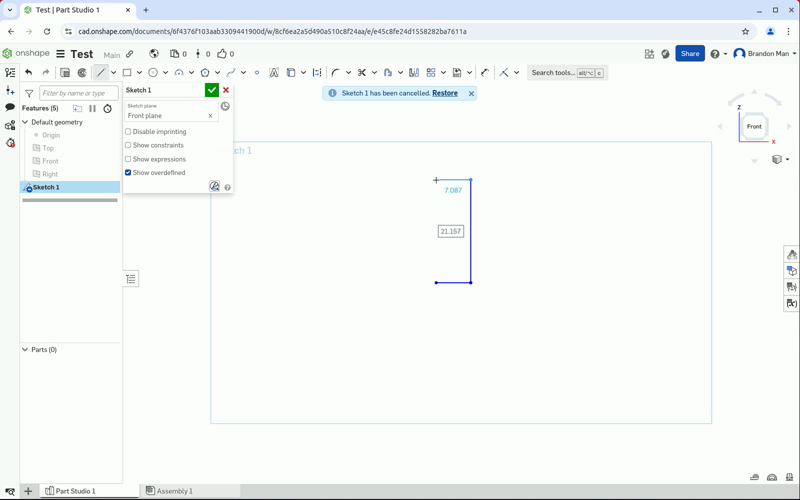
key_down(shift)
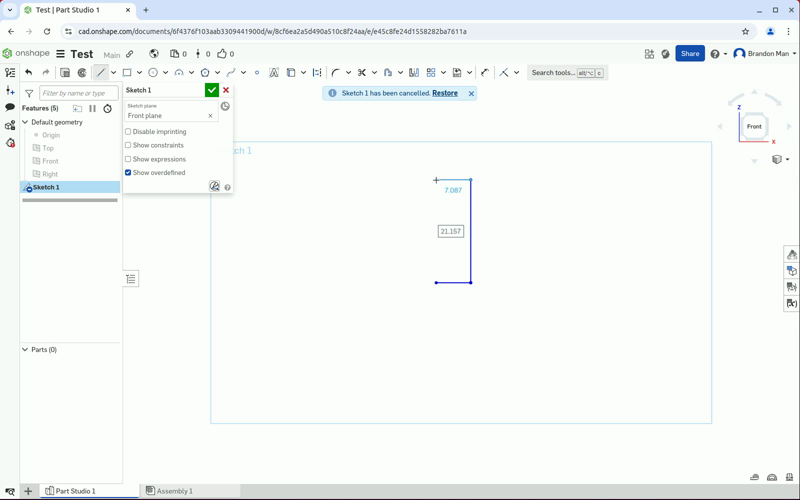
mouse_move(436, 282)
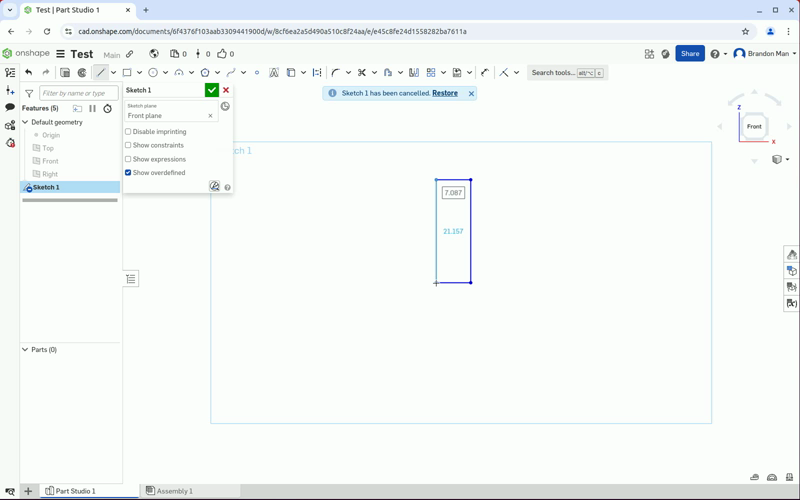
key_up(shift)
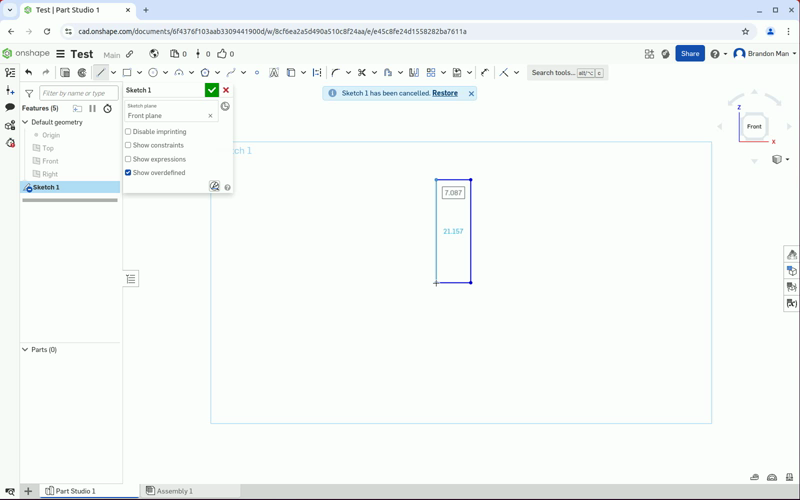
click(436, 282)
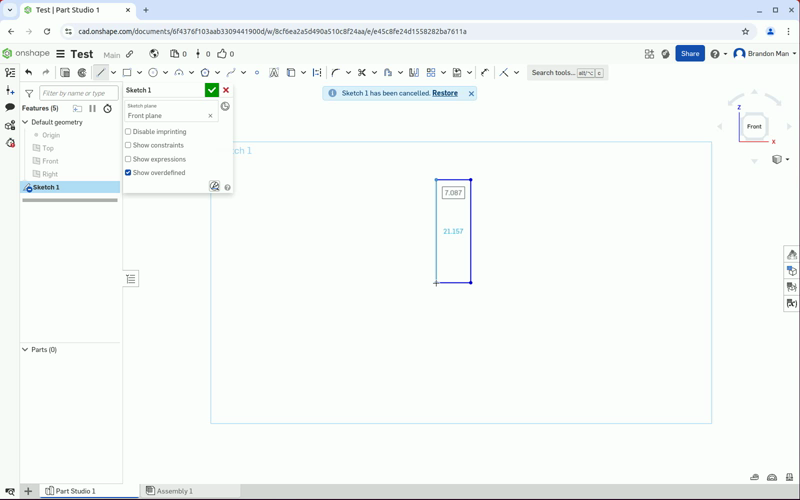
key(esc)
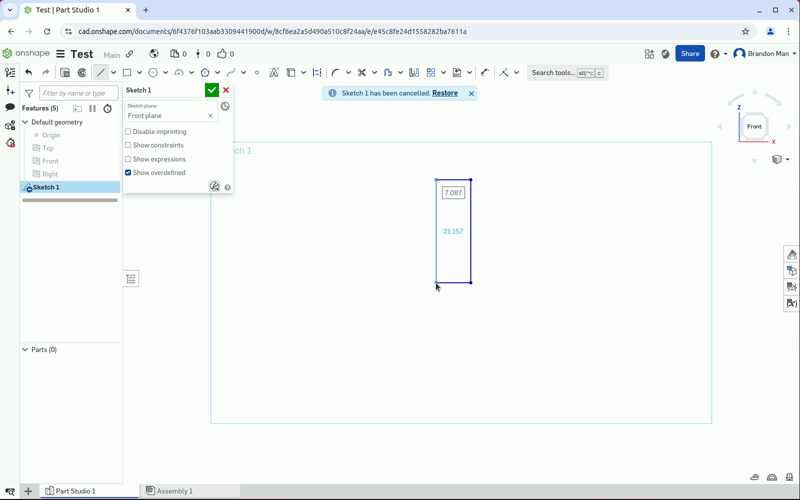
mouse_move(461, 234)
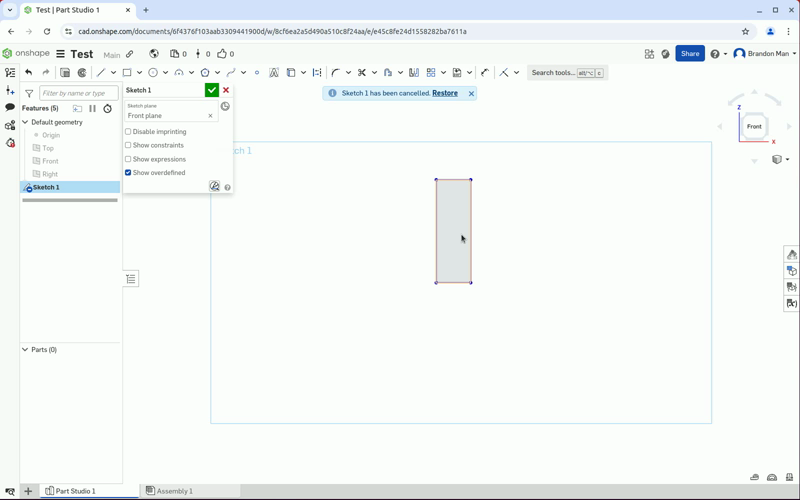
click(461, 234)
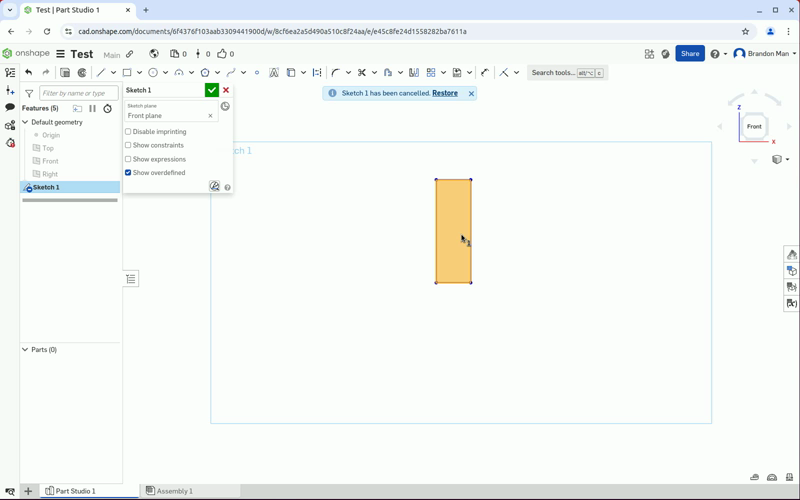
mouse_move(73, 352)
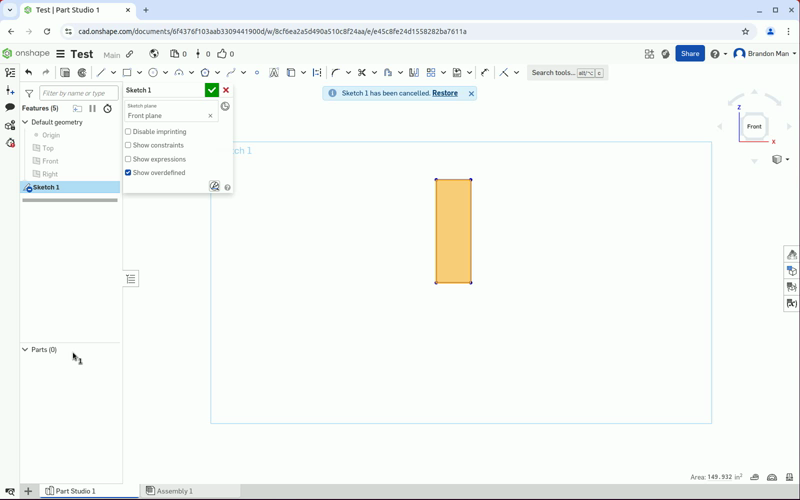
key(shift+y)
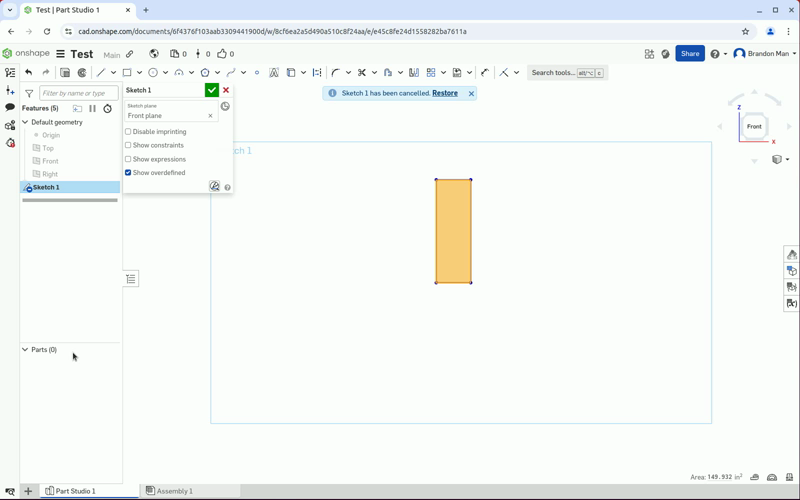
key(shift+e)
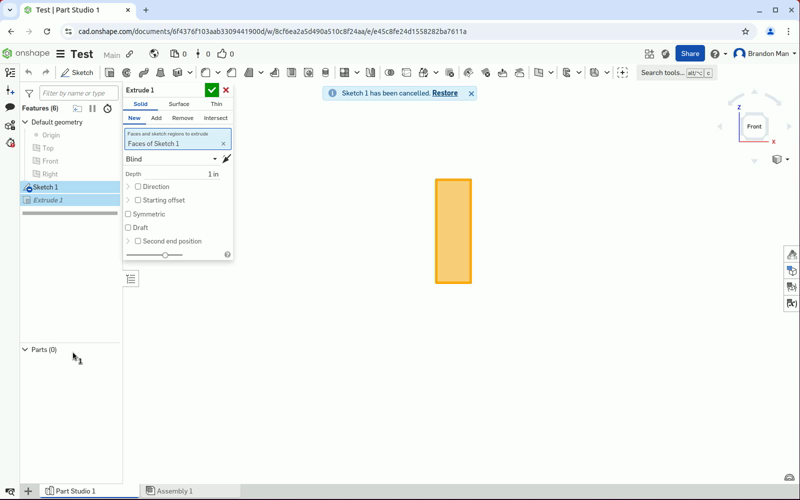
mouse_move(143, 106)
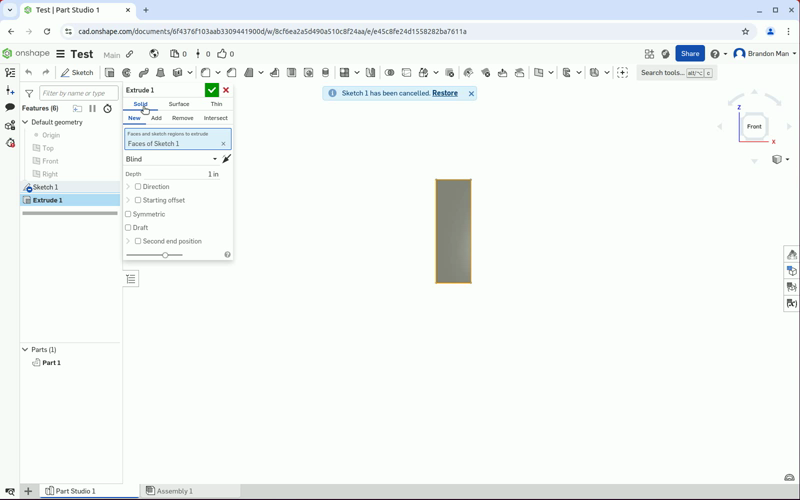
click(143, 106)
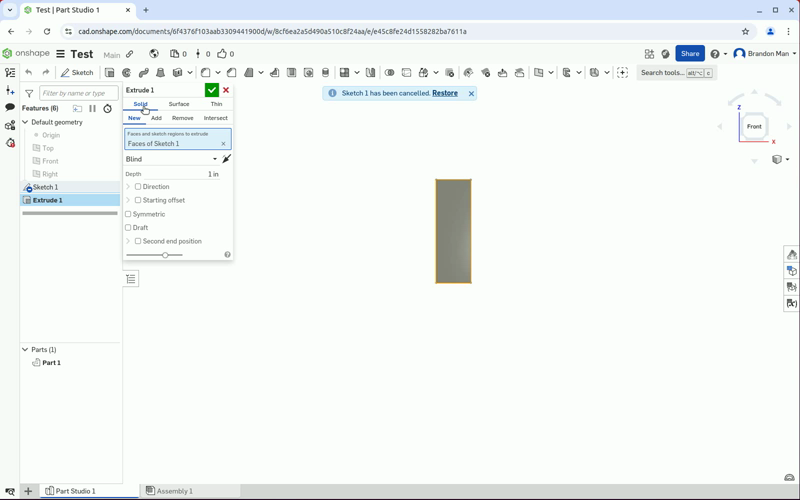
mouse_move(137, 120)
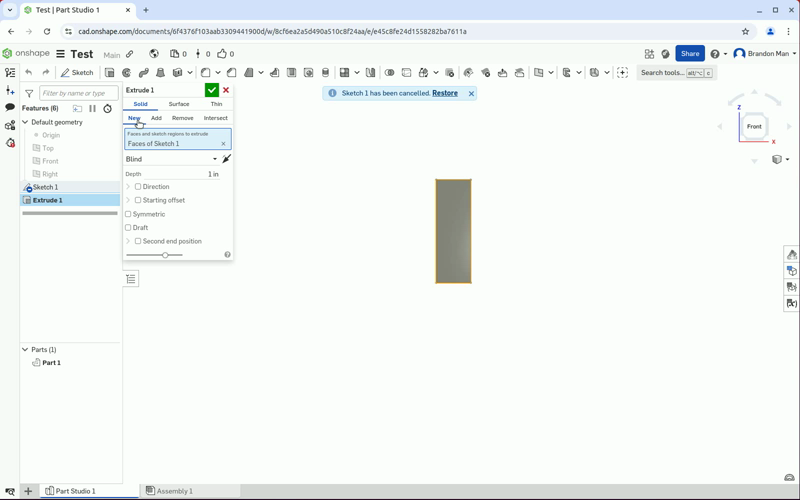
click(137, 120)
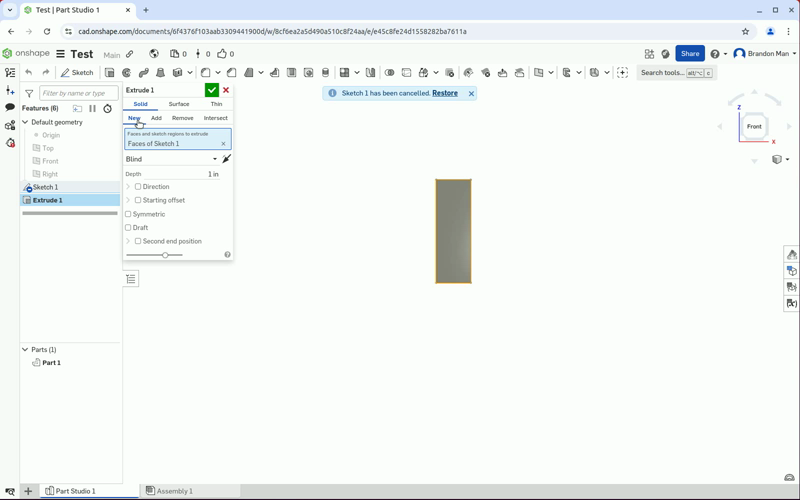
key(tab, 4)
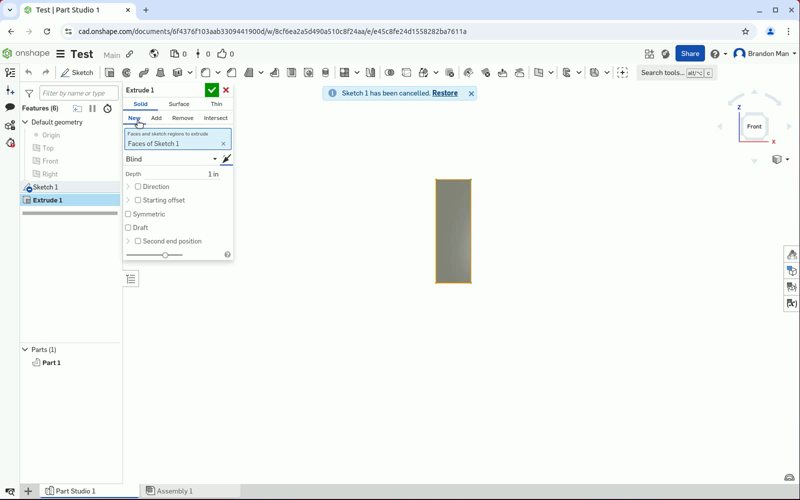
text(3.611)
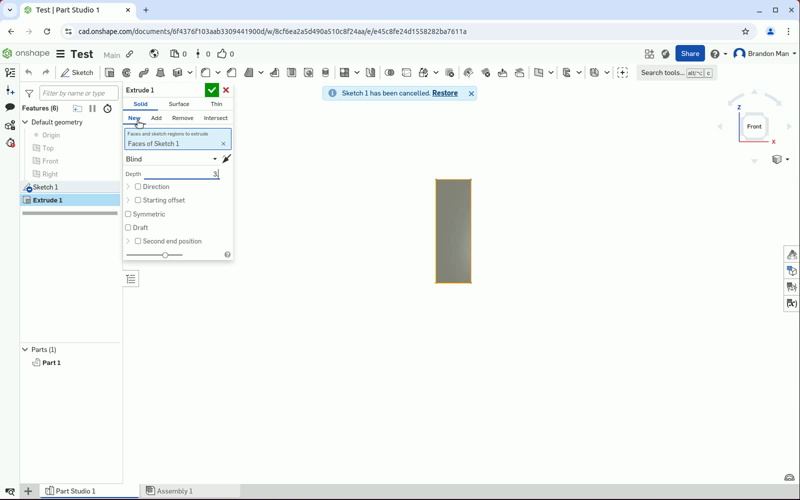
key(tab, 3)
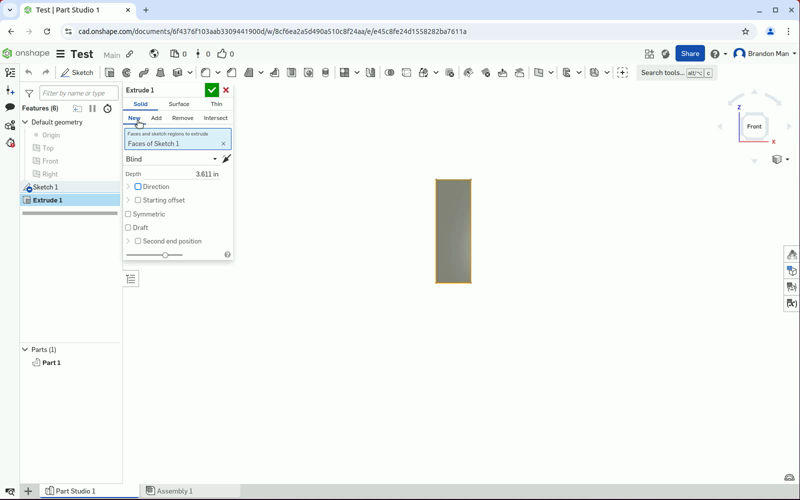
key(tab, 2)
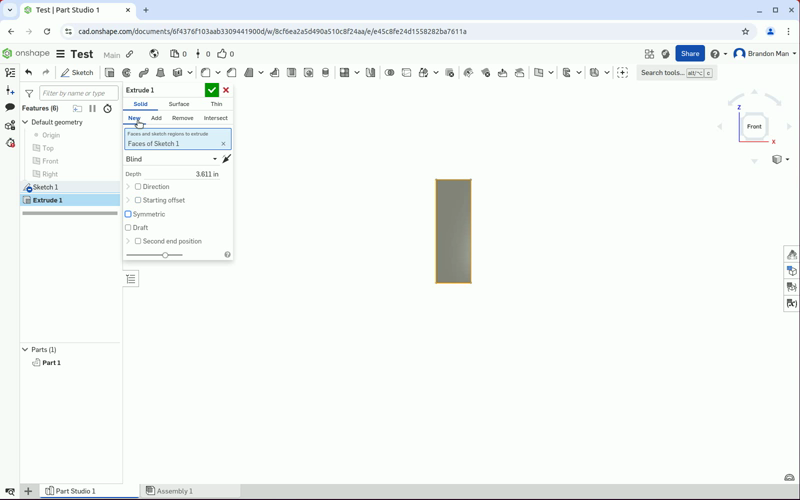
key(space)
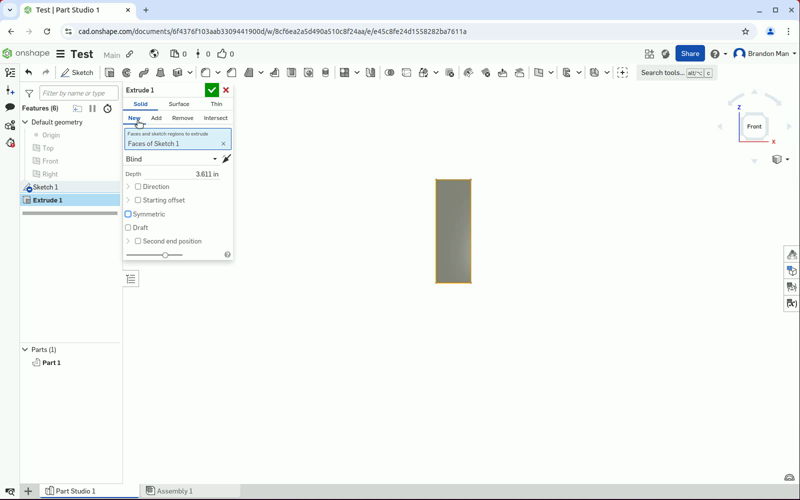
key(tab, 3)
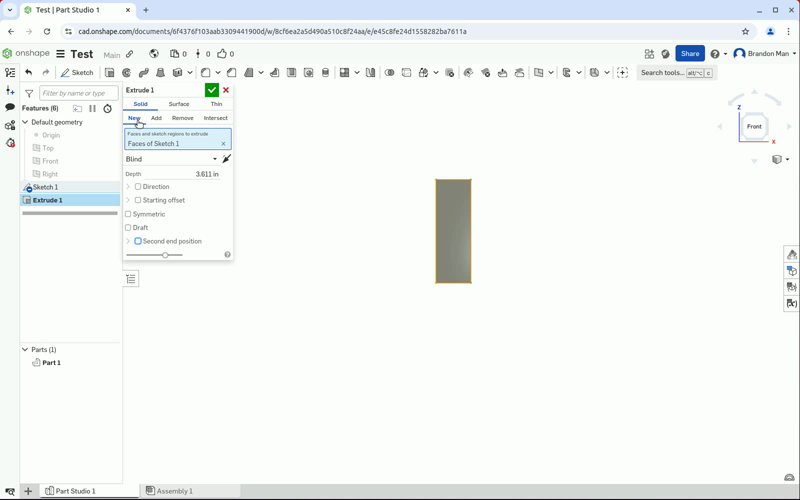
text(4.092)
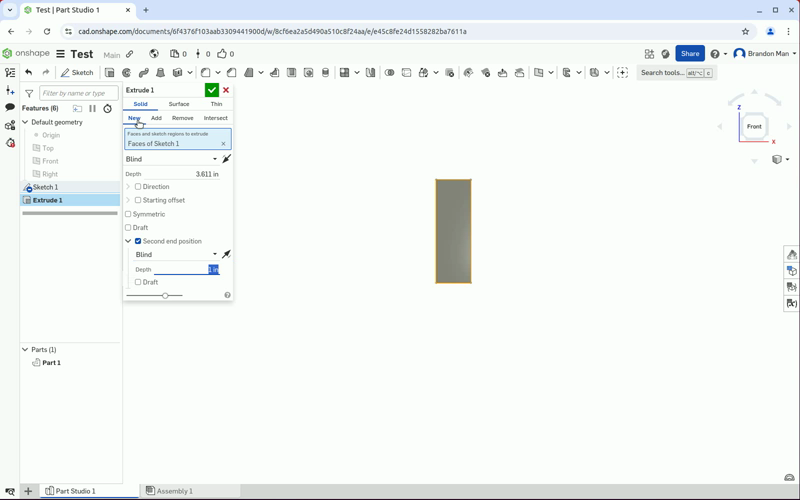
key(enter)
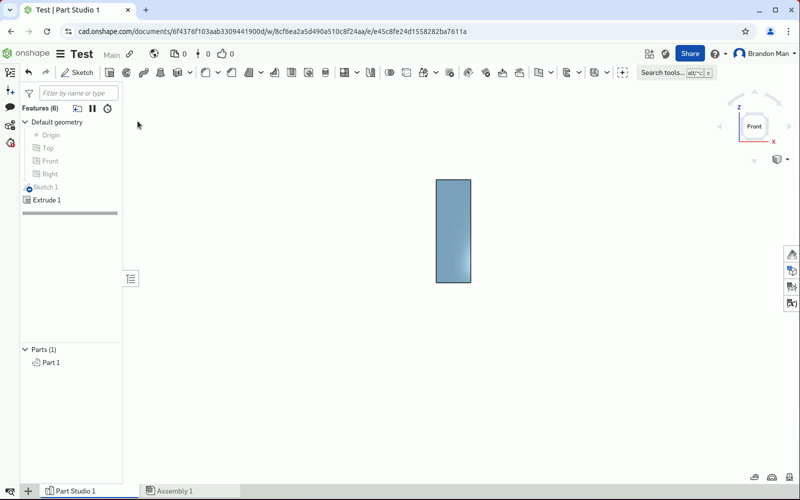
key(shift+h)
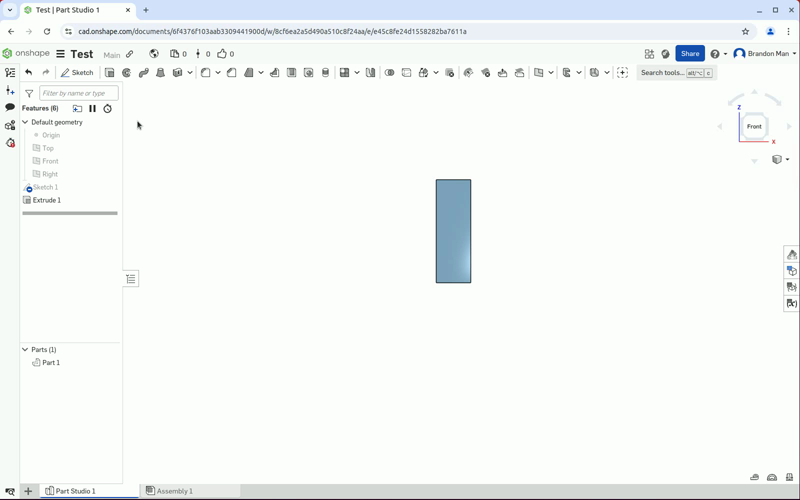
key(shift+h)
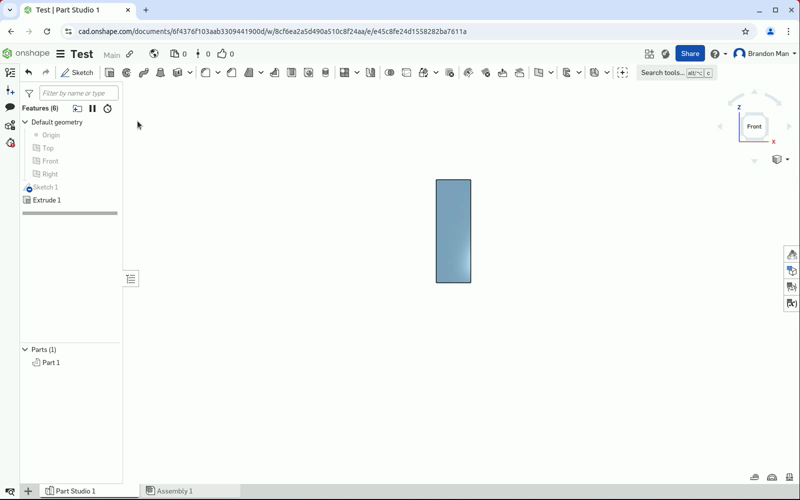
mouse_move(73, 189)
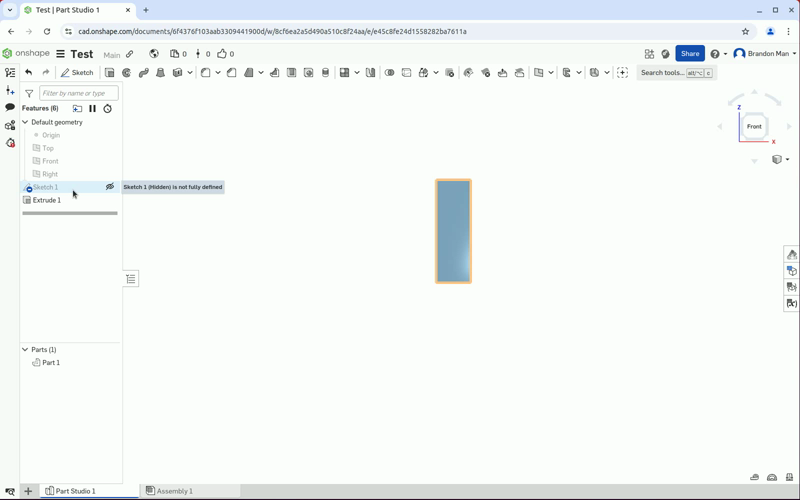
click(73, 189)
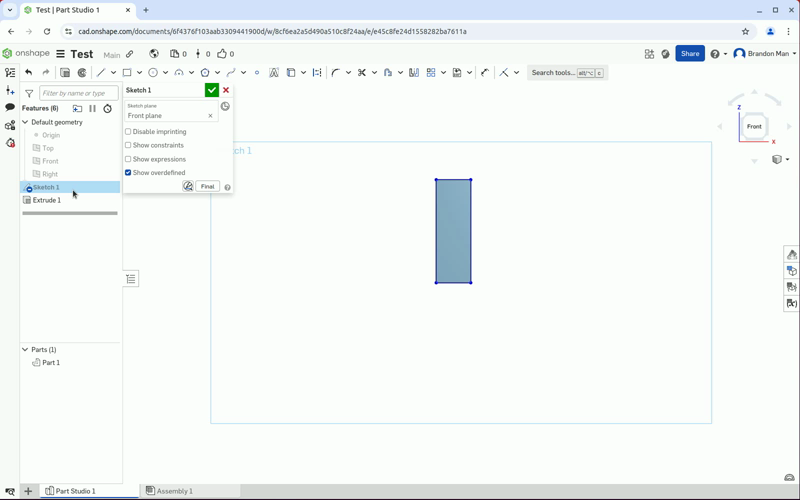
mouse_move(229, 92)
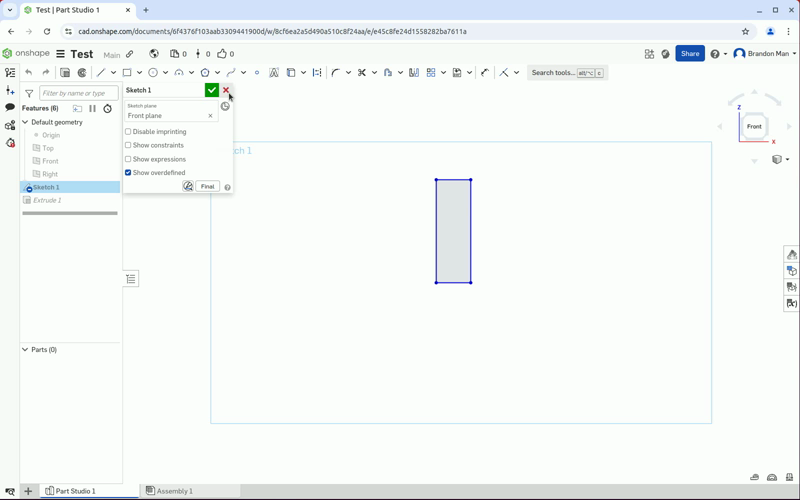
click(229, 92)
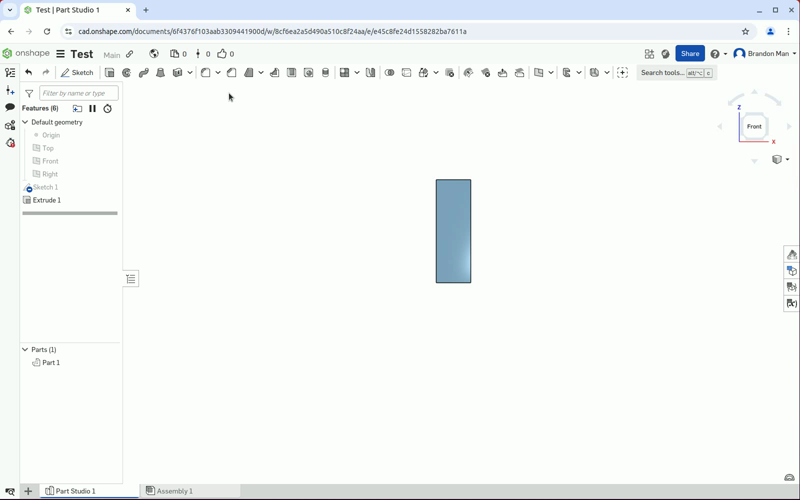
mouse_move(73, 352)
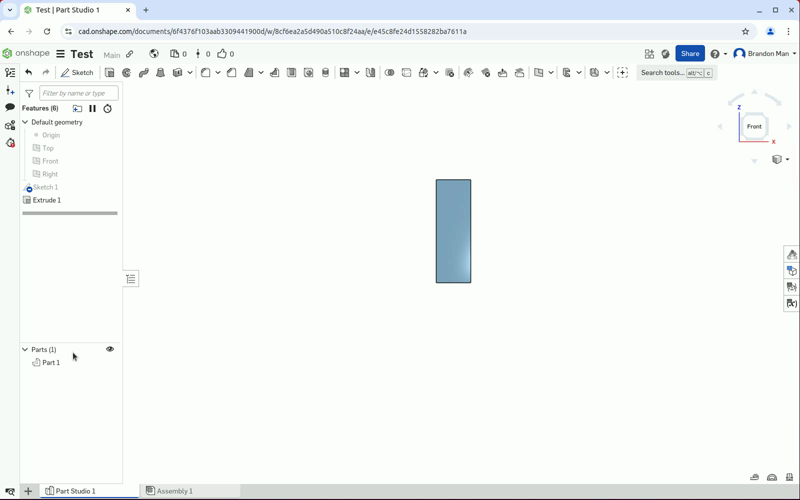
key(y)
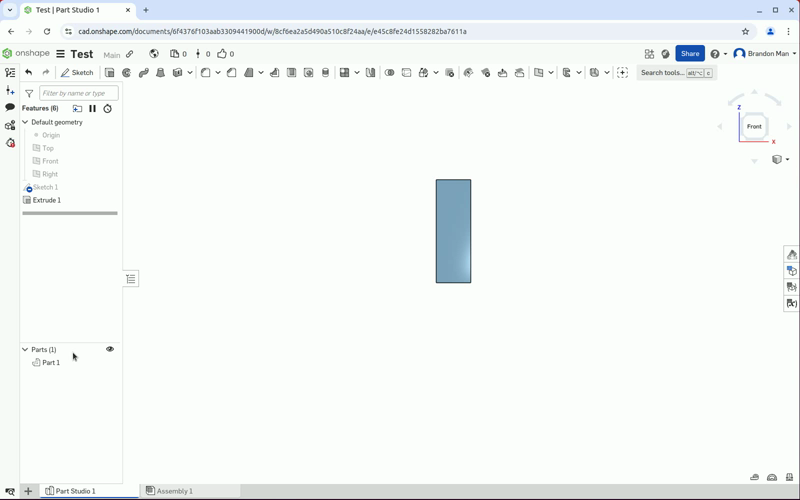
key(shift+p)
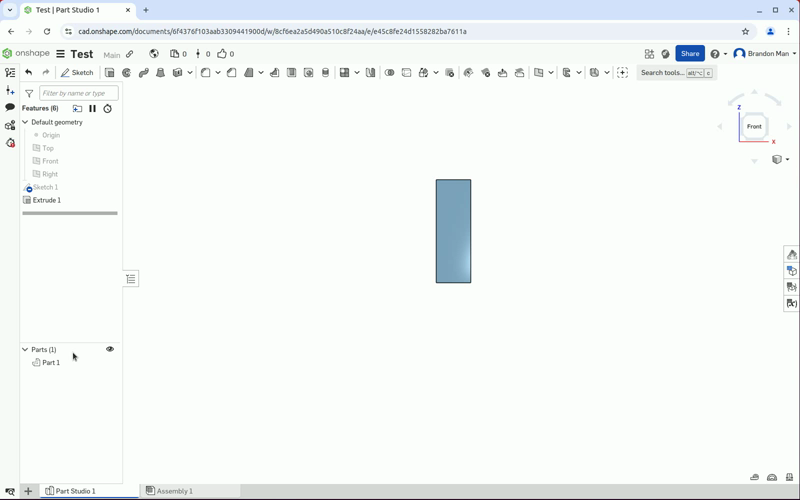
key(space)
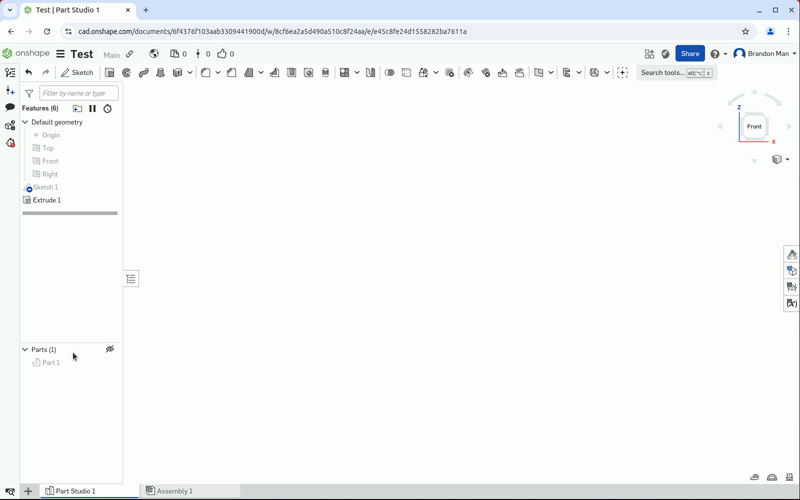
key_down(shift)
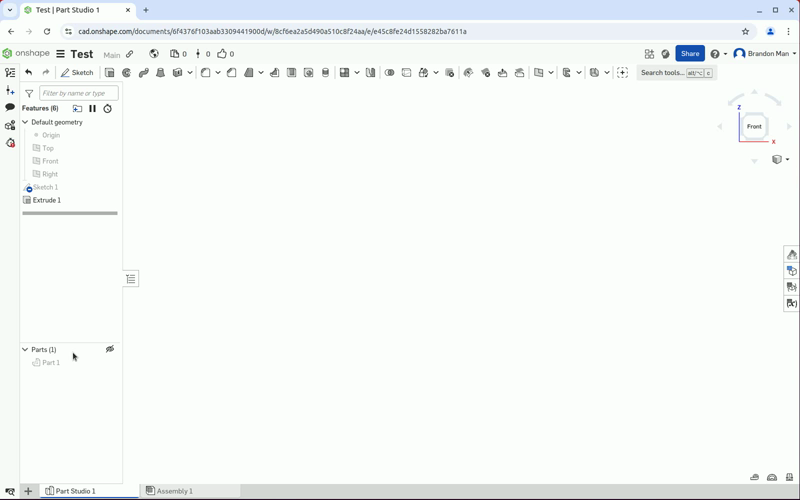
key(down)
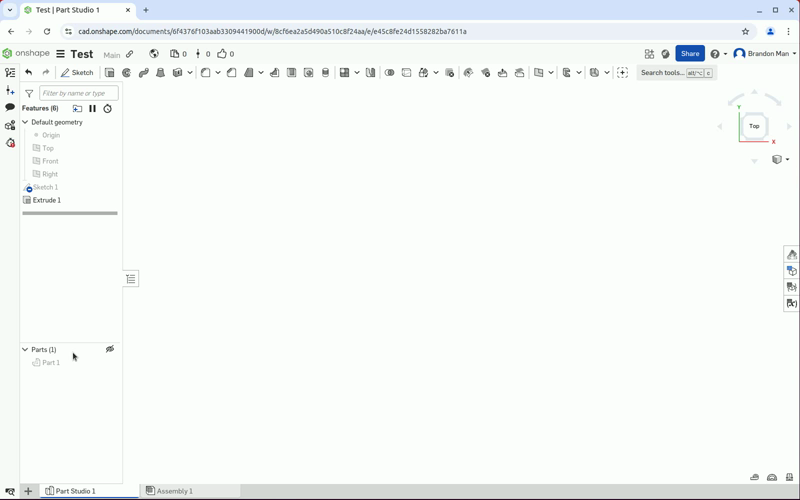
key_up(shift)
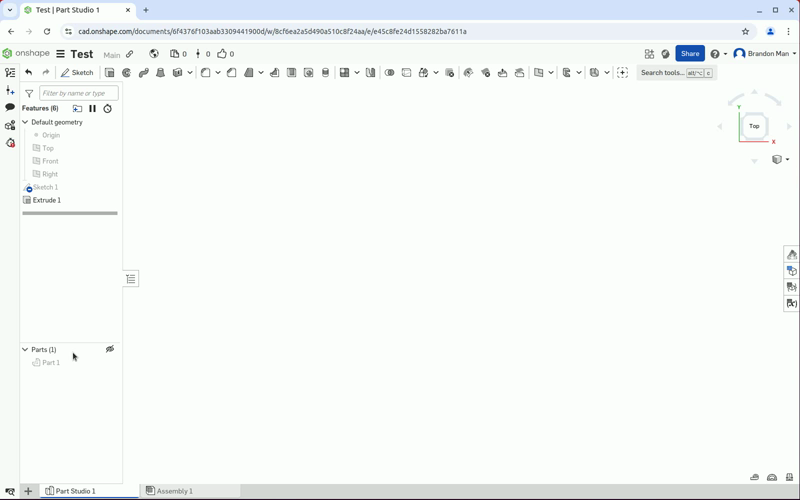
mouse_move(73, 352)
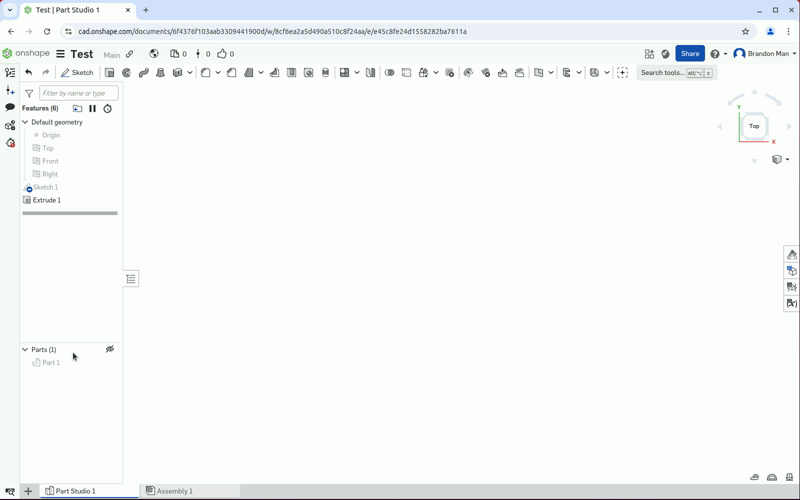
key(shift+y)
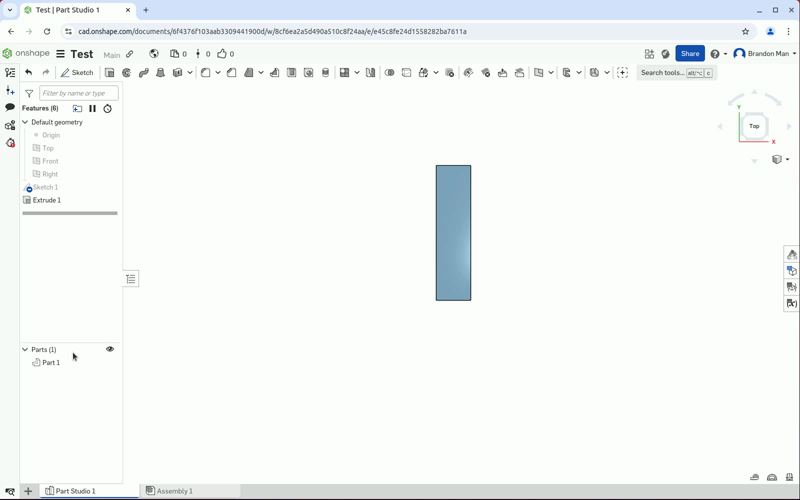
mouse_move(541, 75)
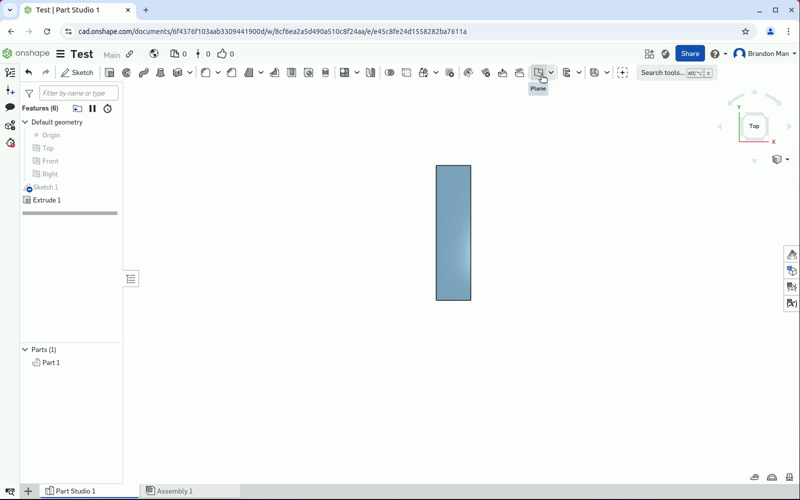
click(541, 75)
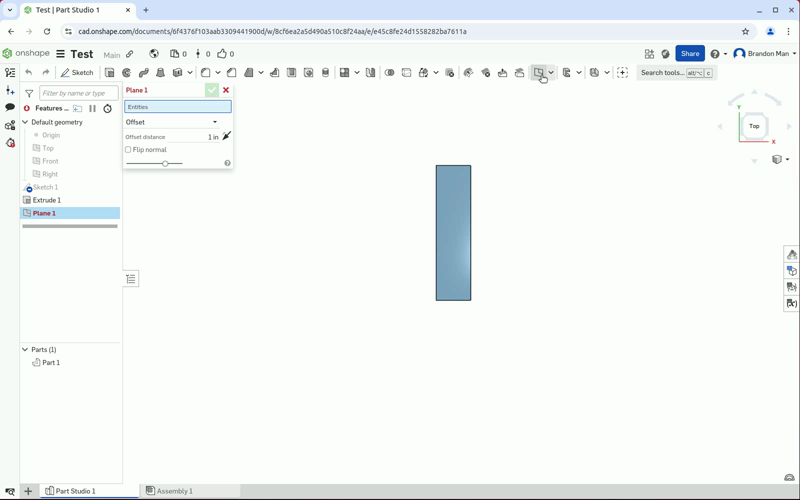
mouse_move(73, 150)
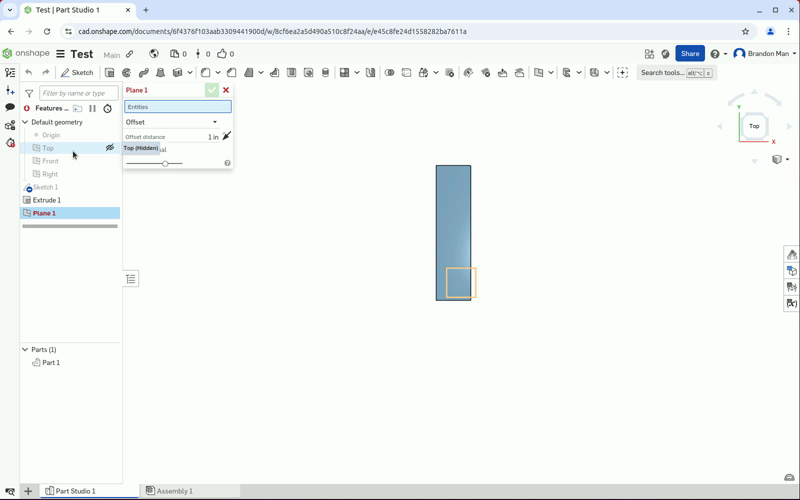
click(73, 150)
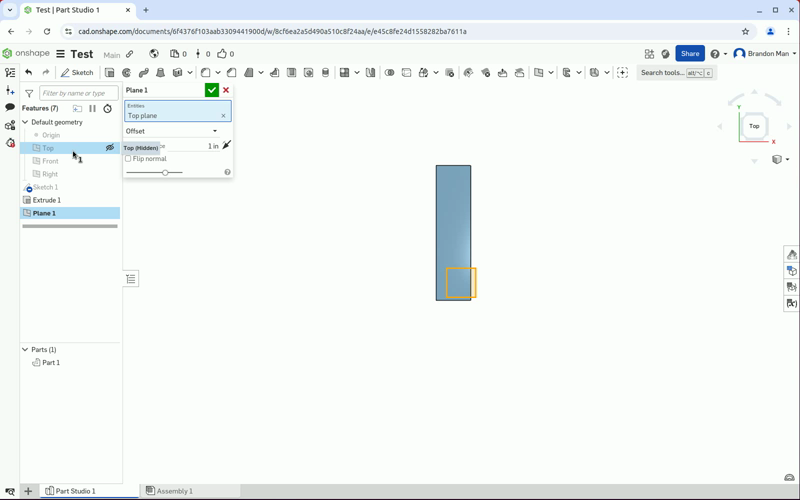
key(tab, 2)
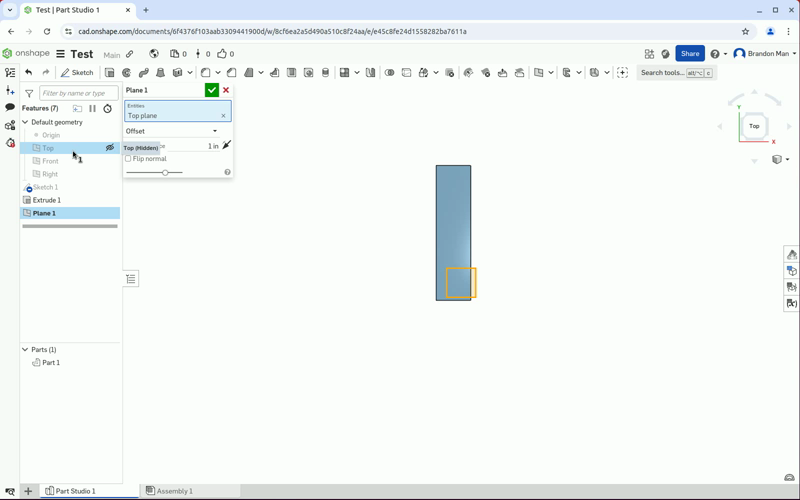
text(21.198)
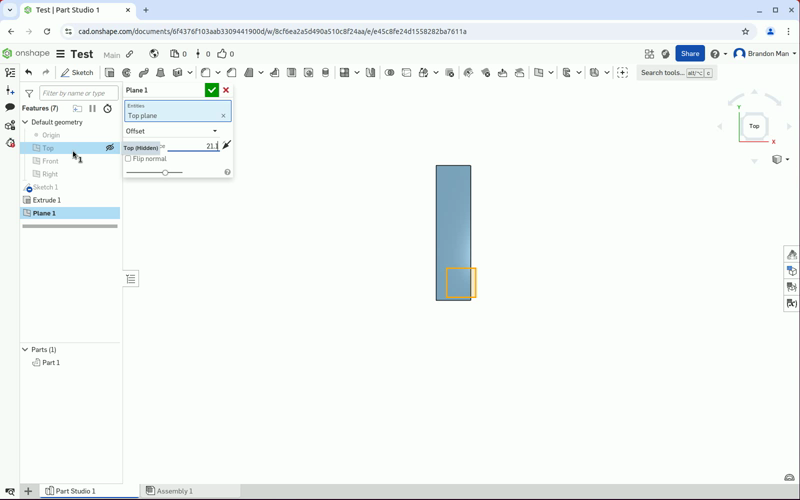
key(enter, 2)
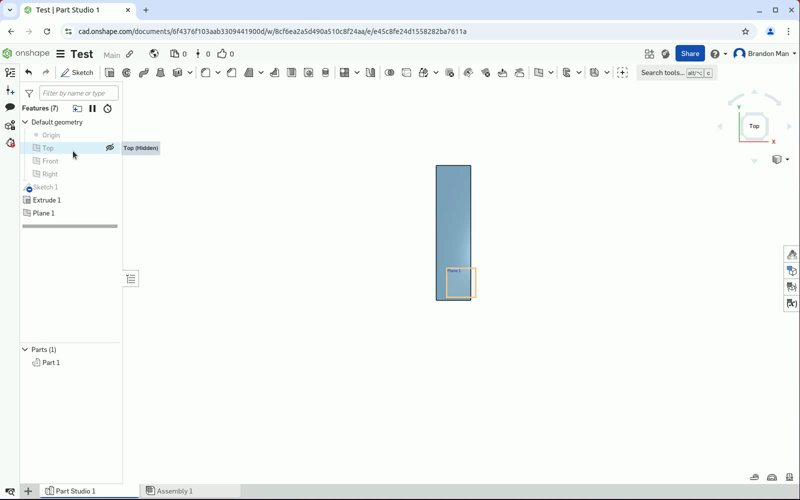
key(shift+s)
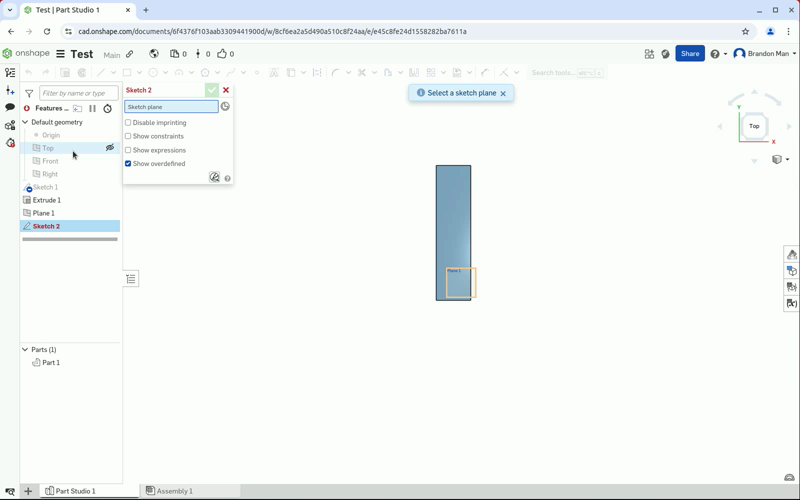
mouse_move(73, 215)
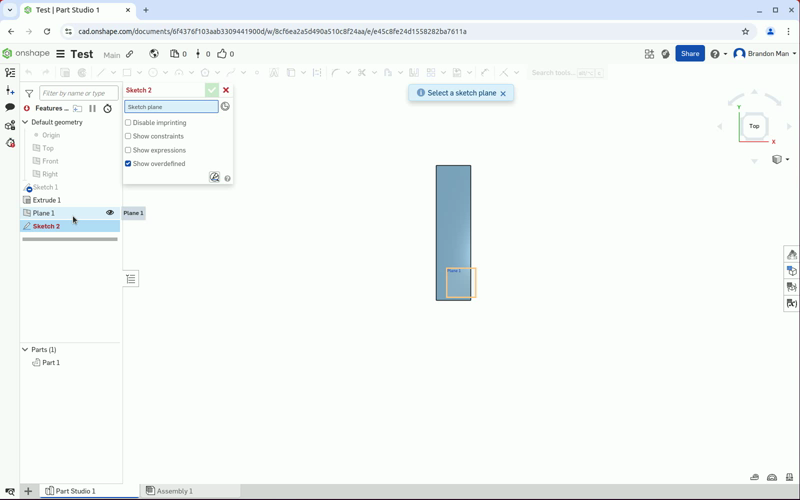
click(73, 215)
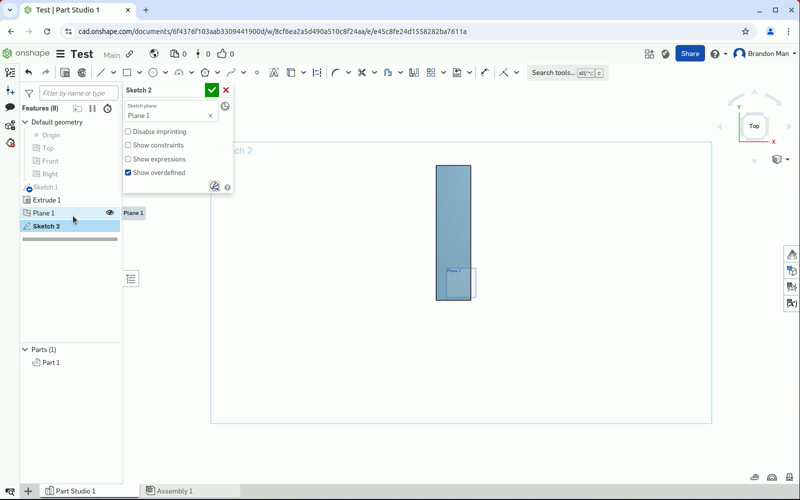
mouse_move(73, 352)
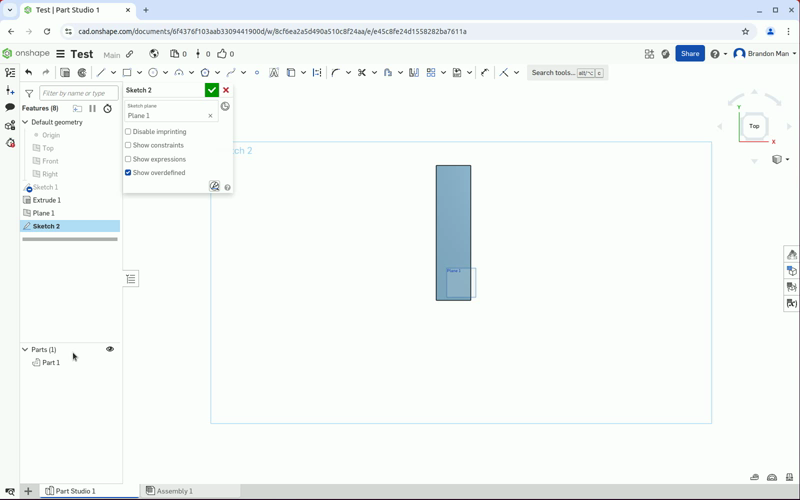
key(y)
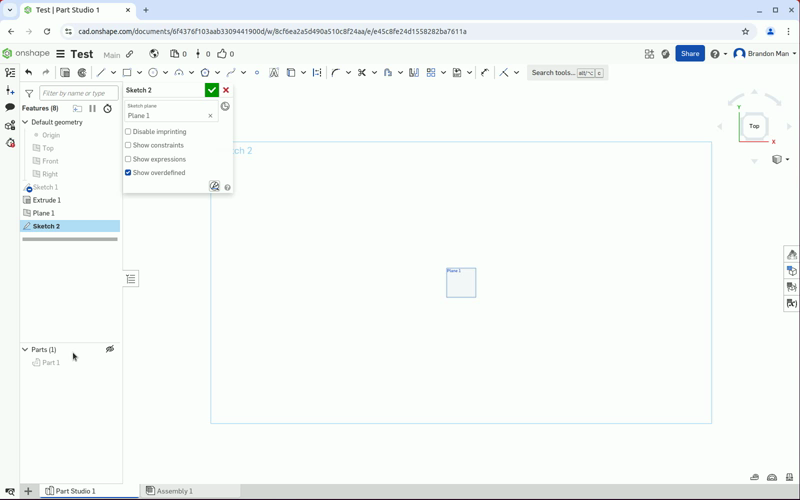
key(c)
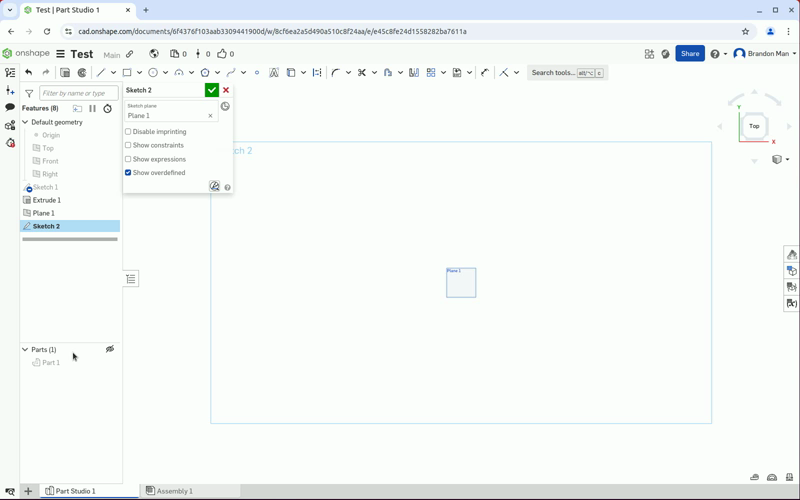
key_down(shift)
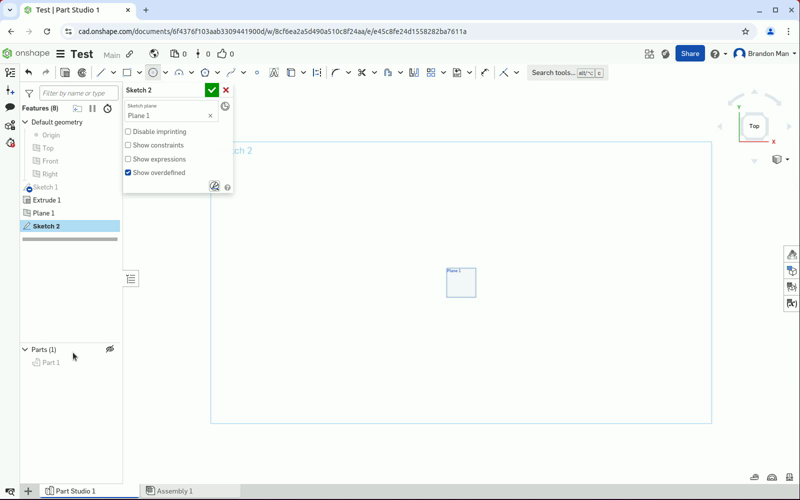
mouse_move(444, 282)
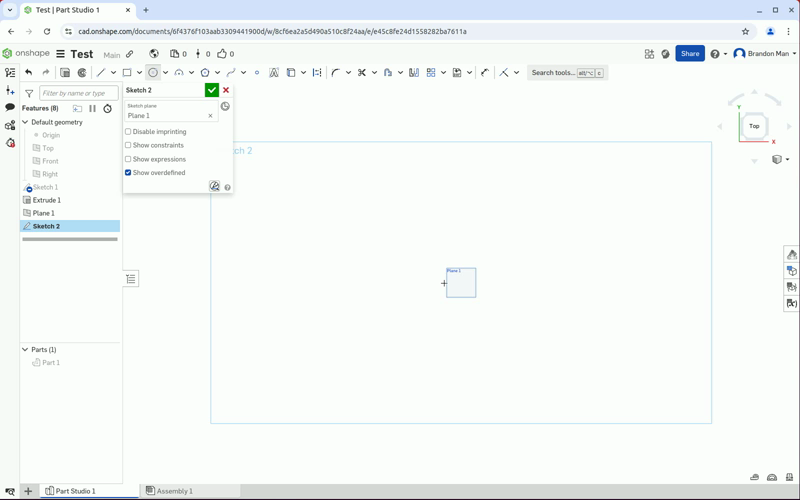
click(444, 282)
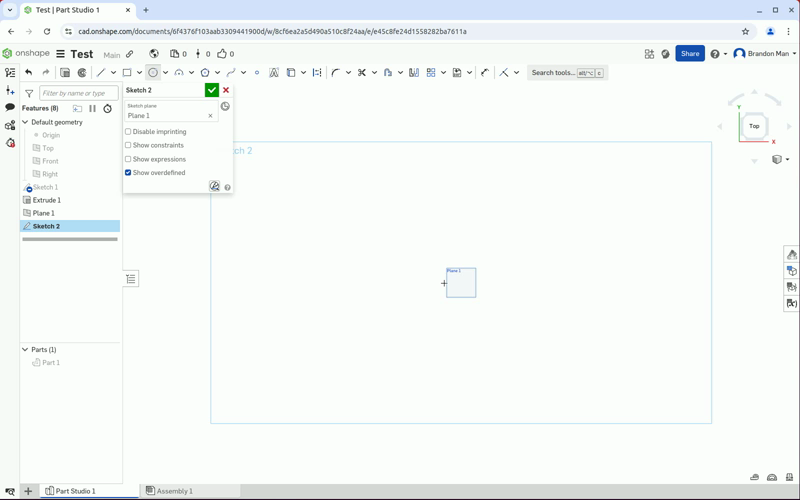
key_up(shift)
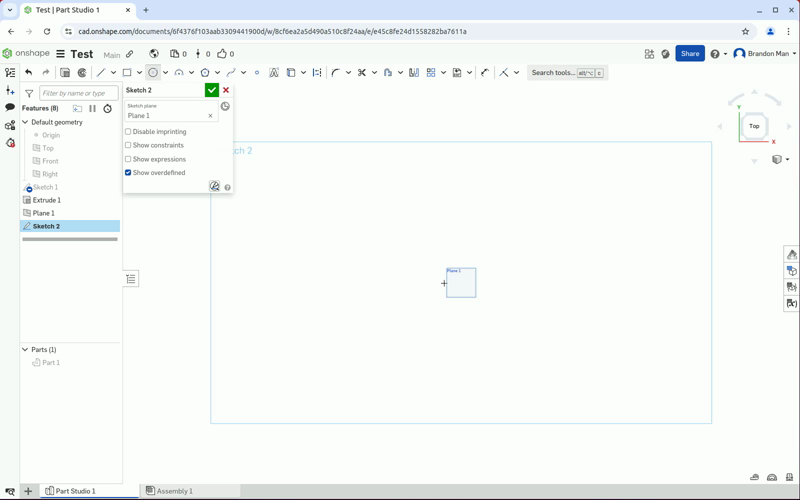
mouse_move(449, 282)
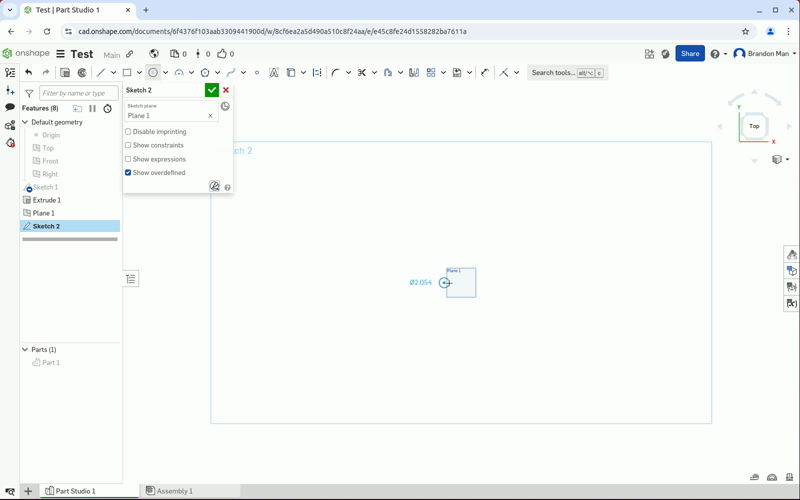
click(449, 282)
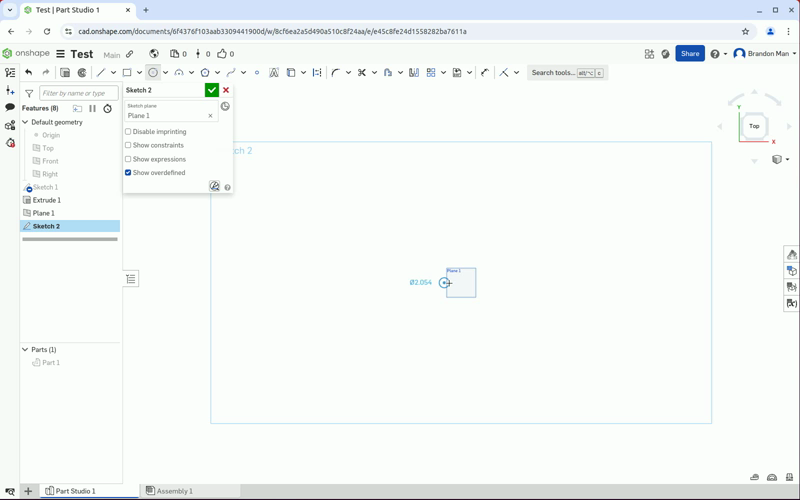
key(esc)
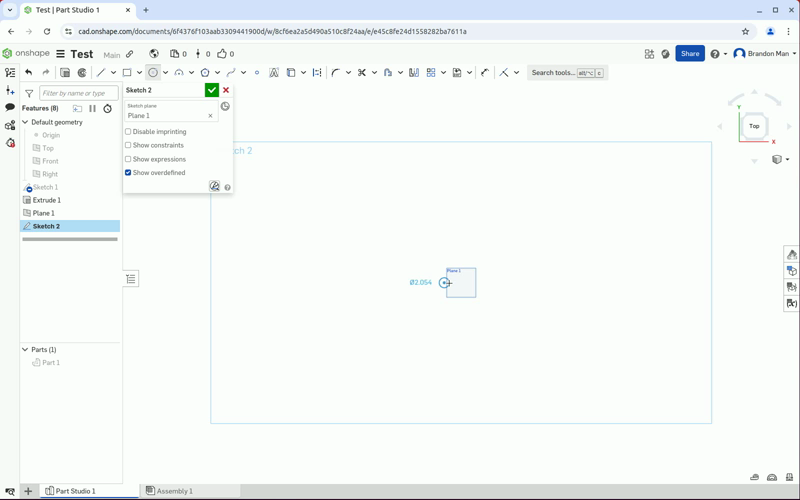
mouse_move(439, 283)
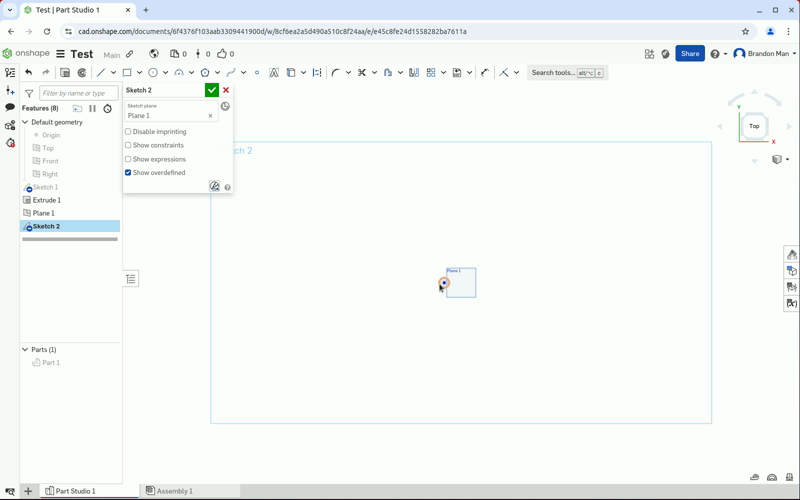
scroll(6)
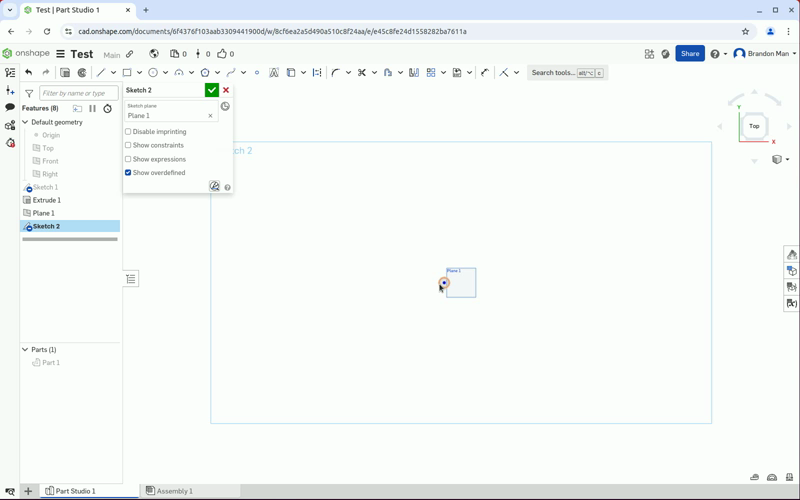
scroll(6)
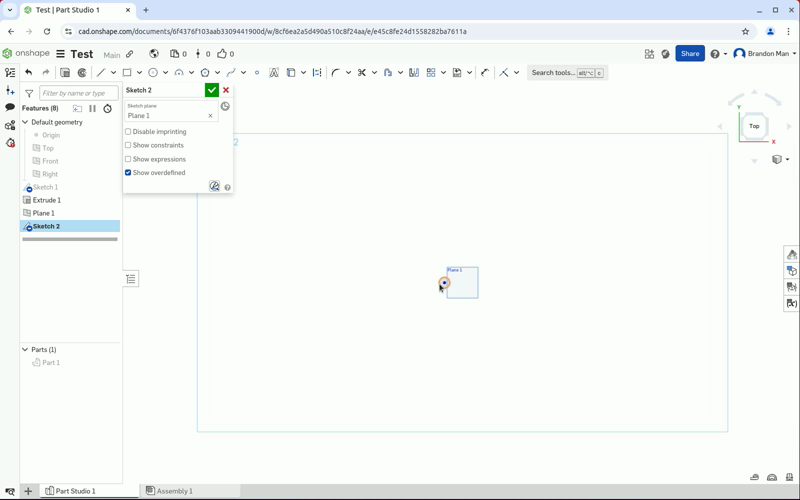
scroll(6)
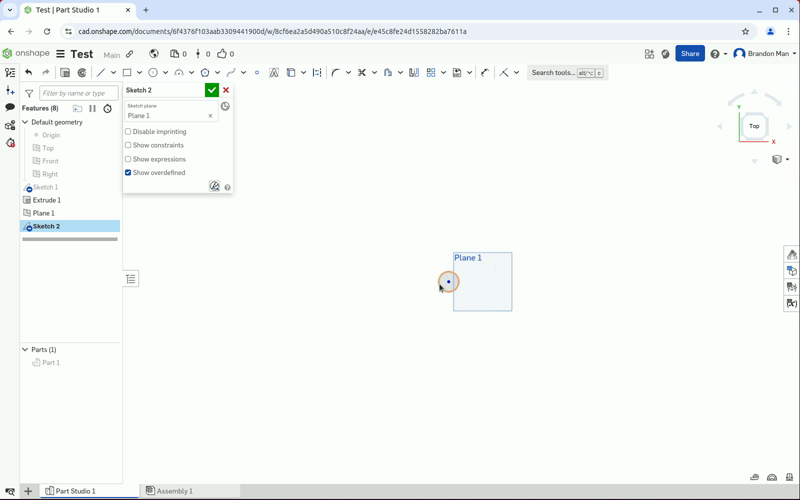
scroll(6)
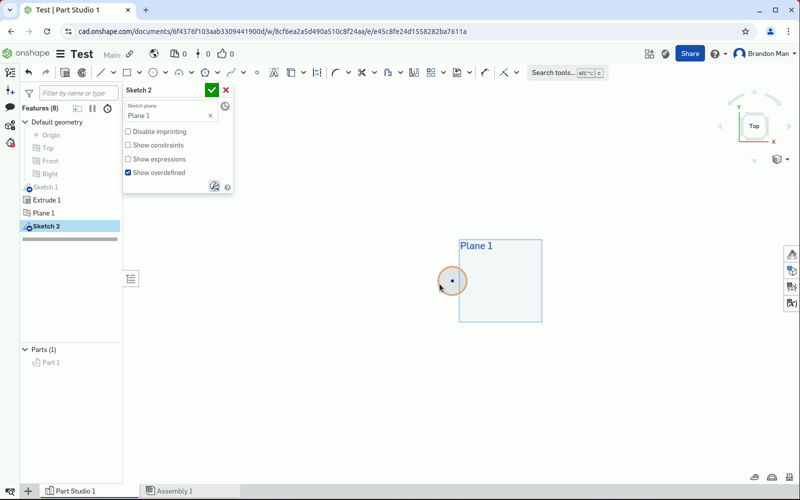
scroll(6)
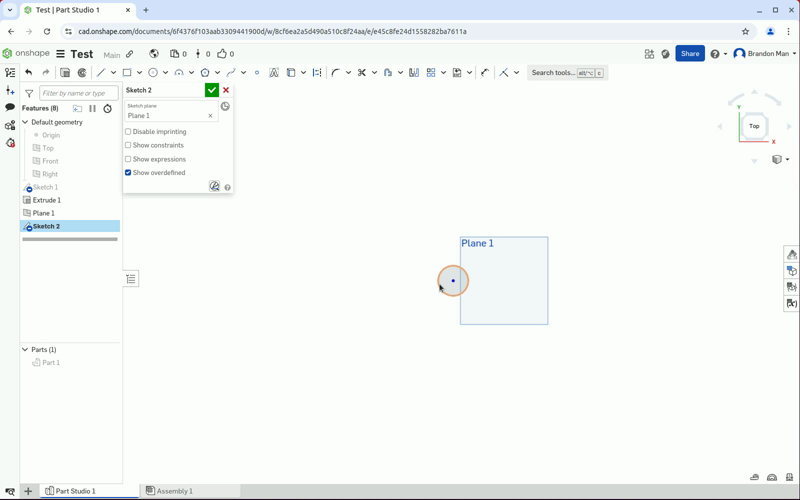
scroll(6)
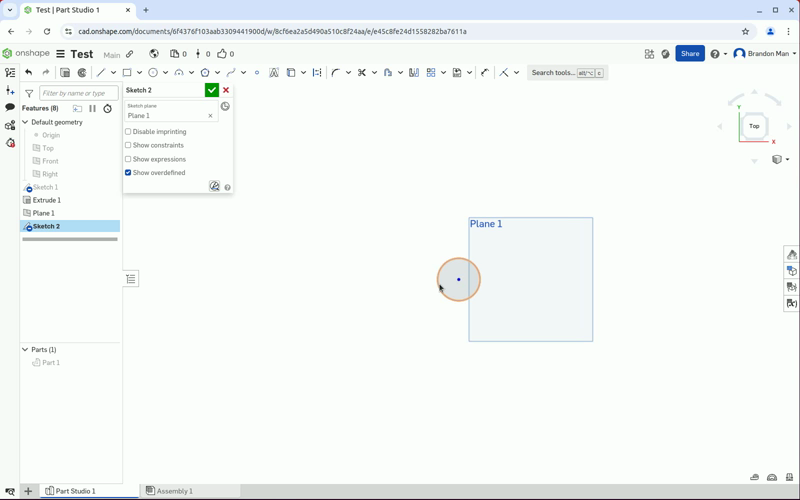
scroll(6)
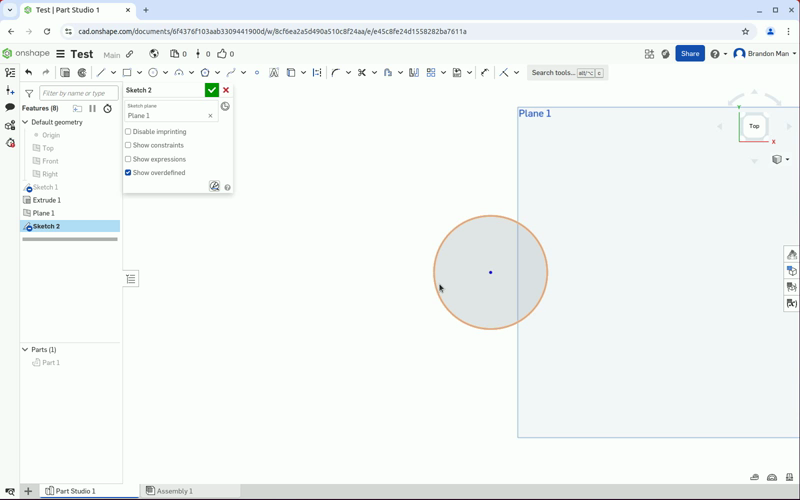
click(439, 283)
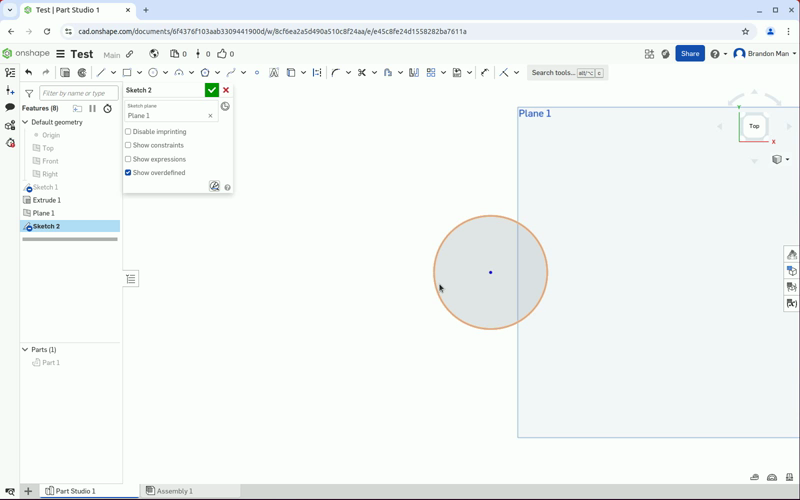
scroll(-6)
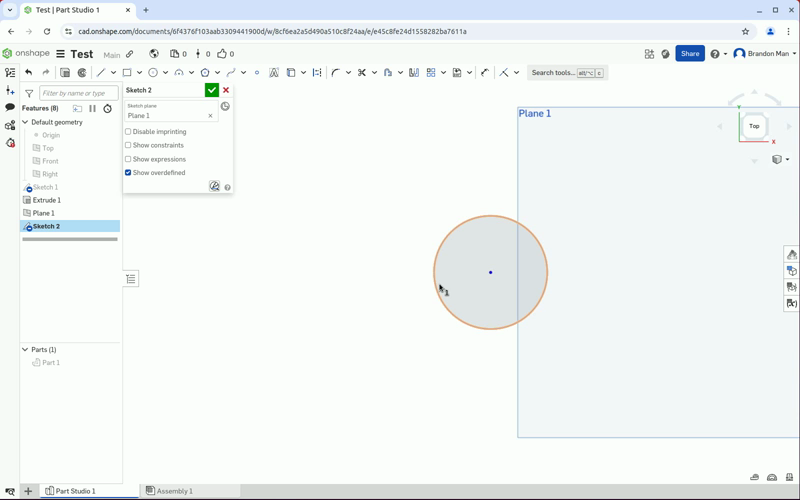
scroll(-6)
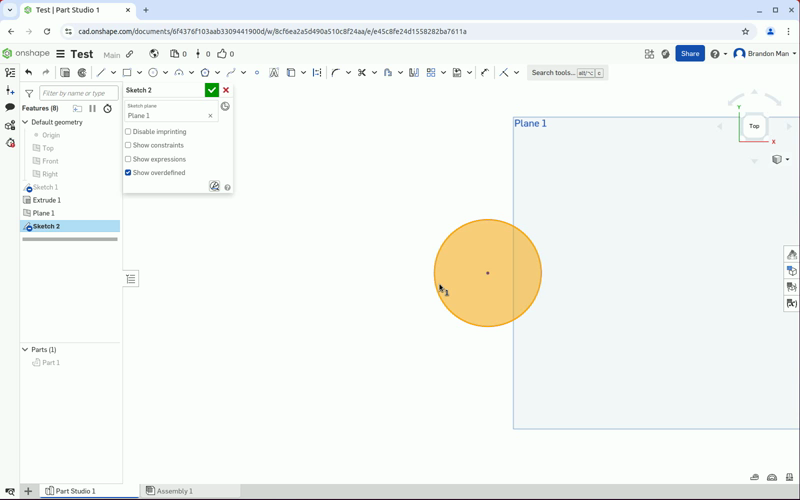
scroll(-6)
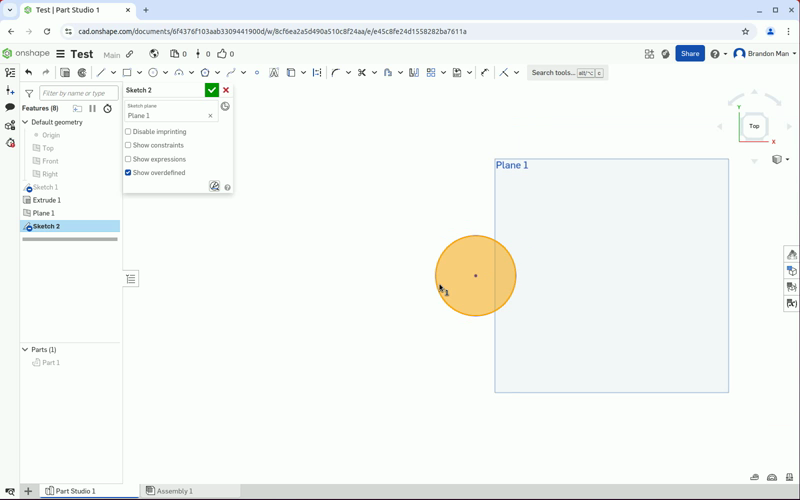
scroll(-6)
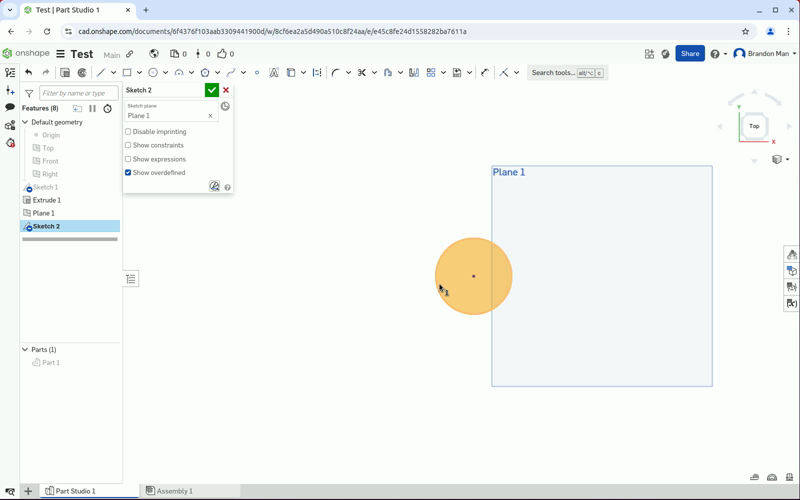
scroll(-6)
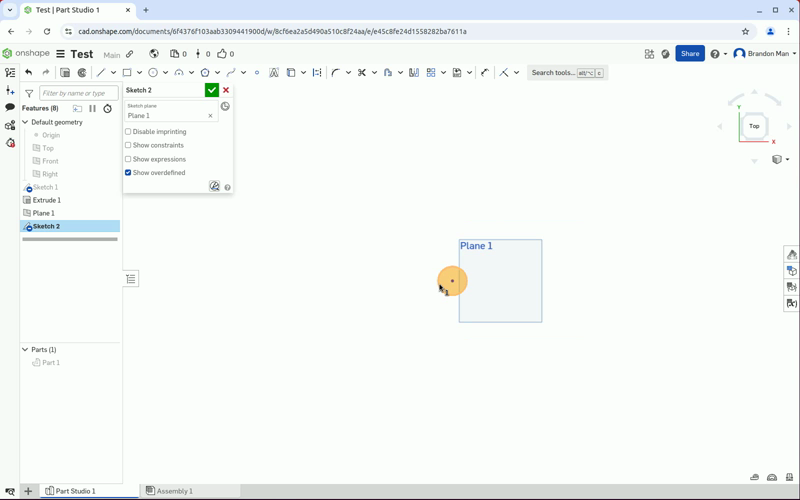
scroll(-6)
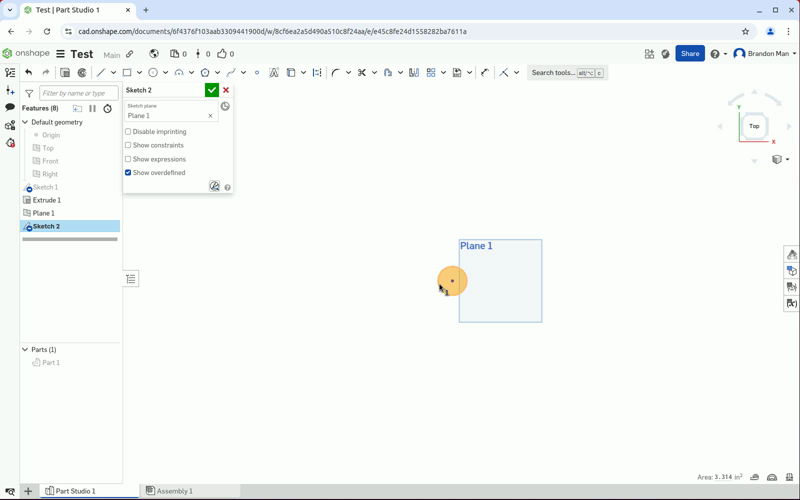
scroll(-6)
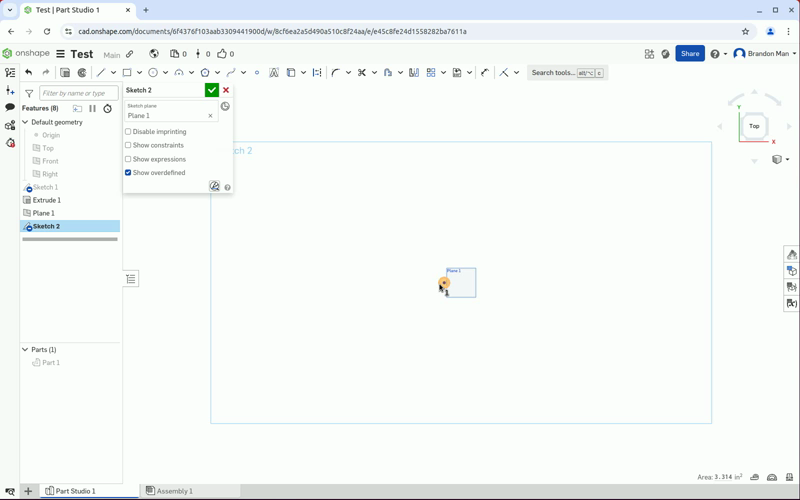
mouse_move(73, 352)
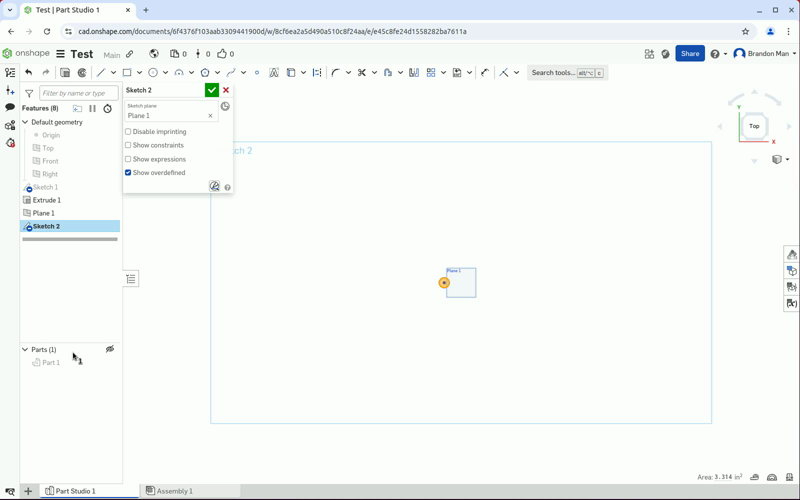
key(shift+y)
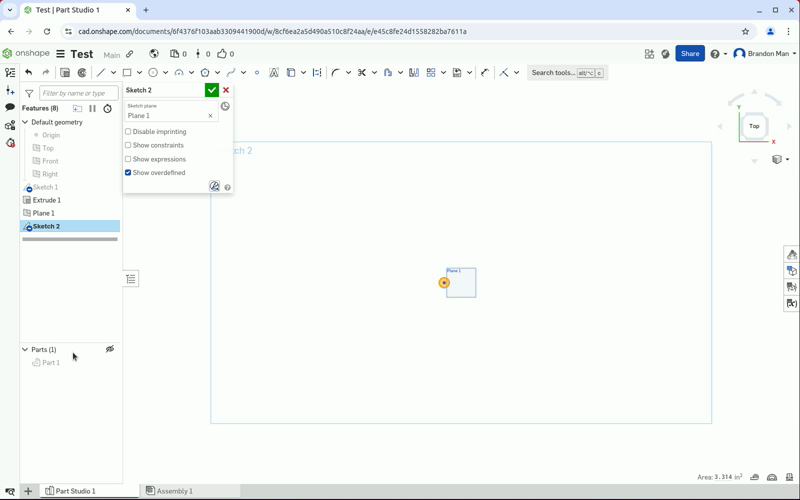
key(shift+e)
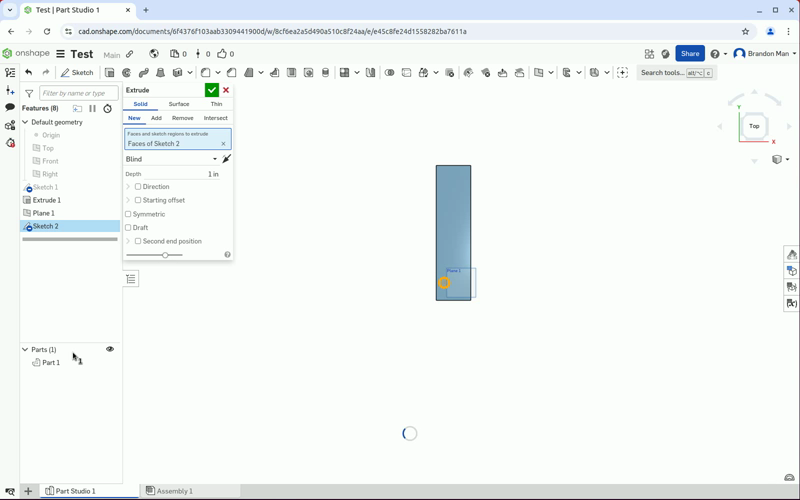
mouse_move(143, 106)
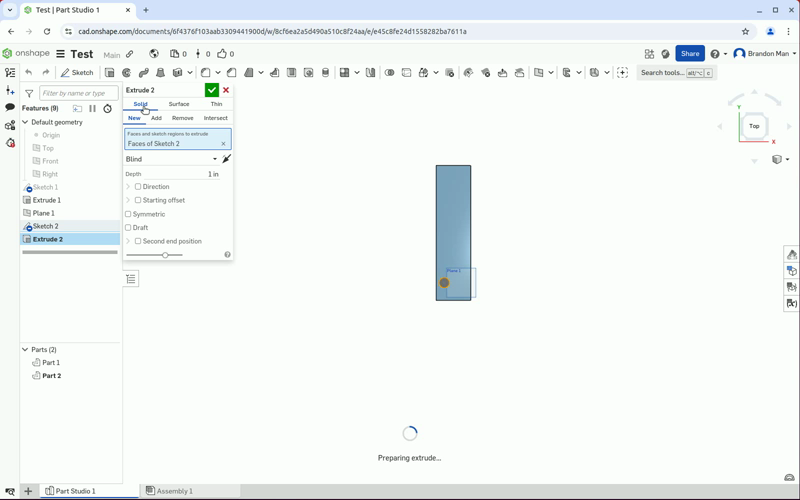
click(143, 106)
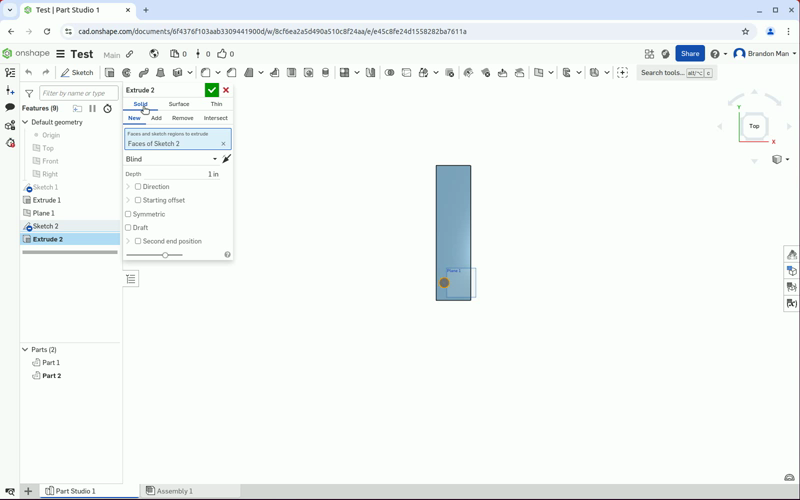
mouse_move(137, 120)
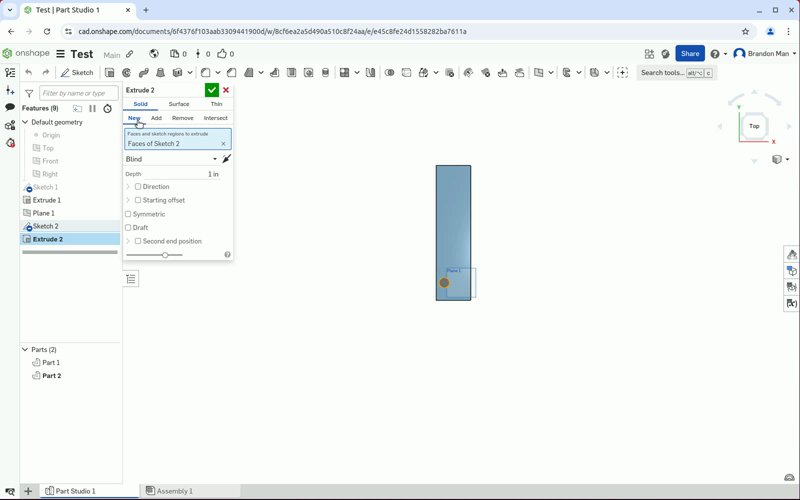
click(137, 120)
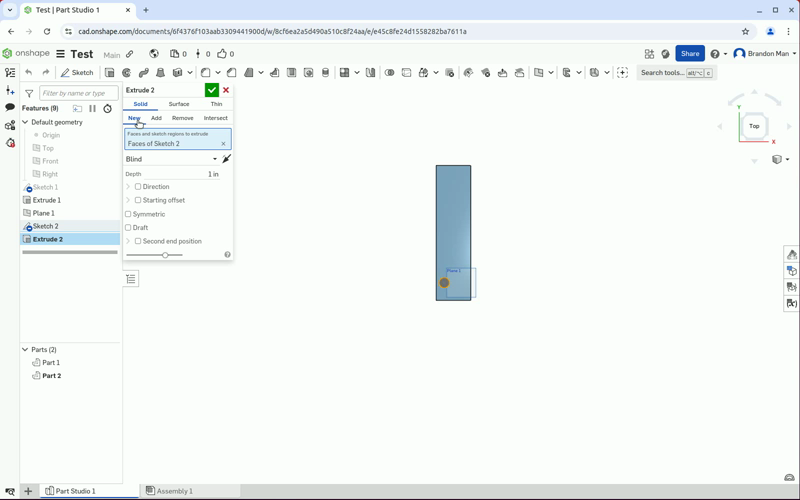
key(tab, 4)
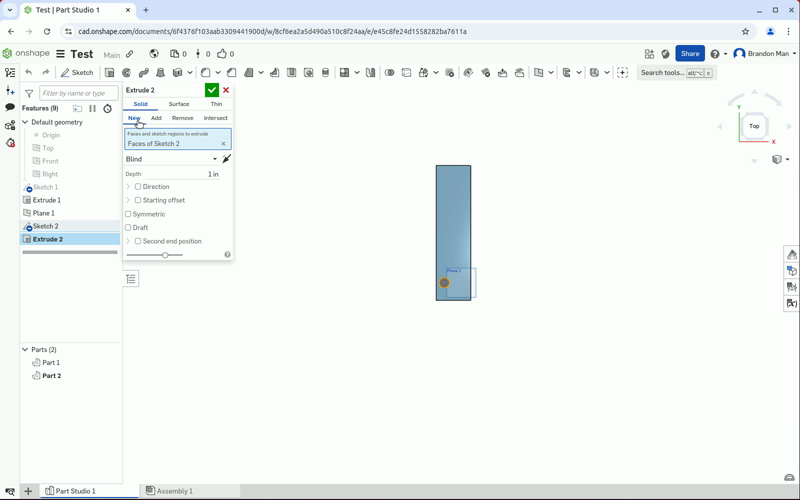
text(1.926)
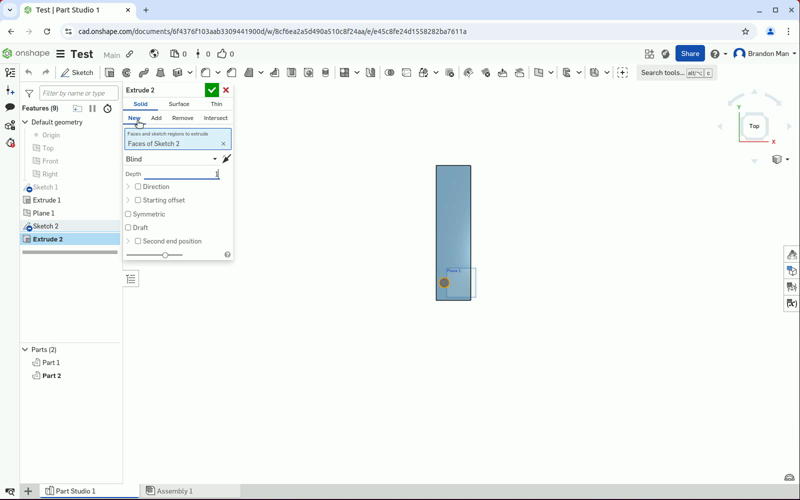
key(enter)
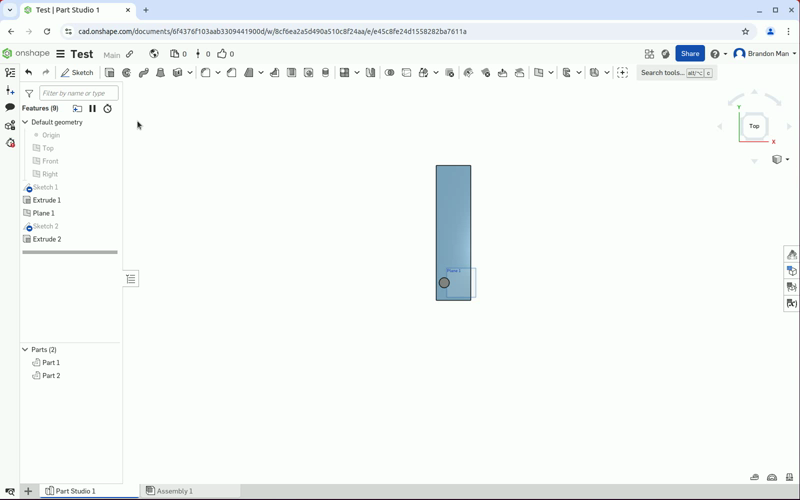
key(shift+h)
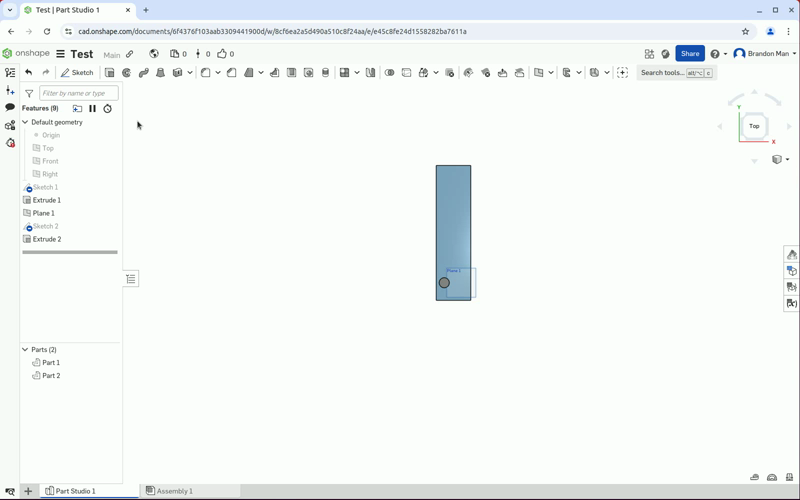
key(shift+h)
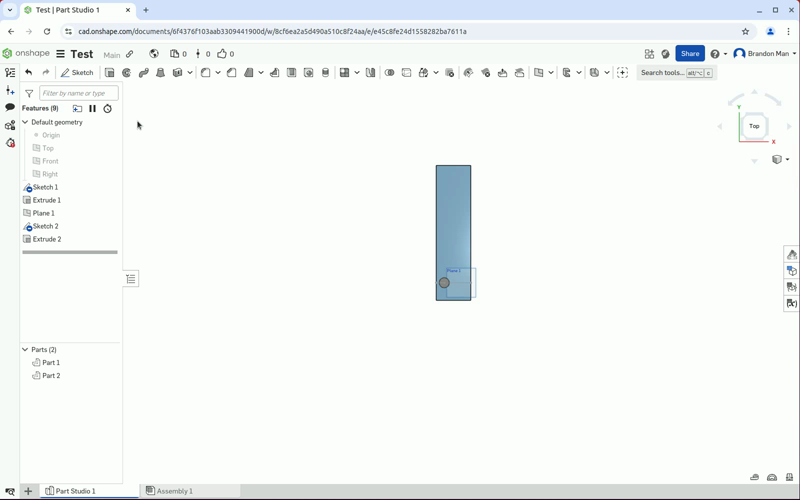
key(shift+7)
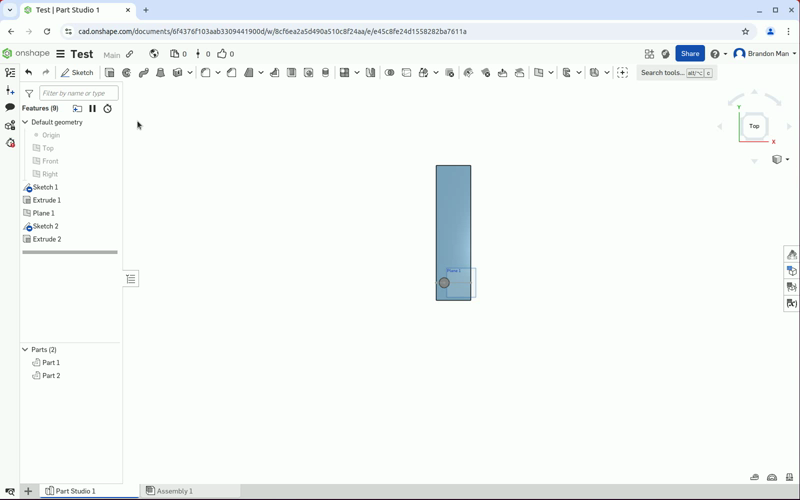
key(up, 3)
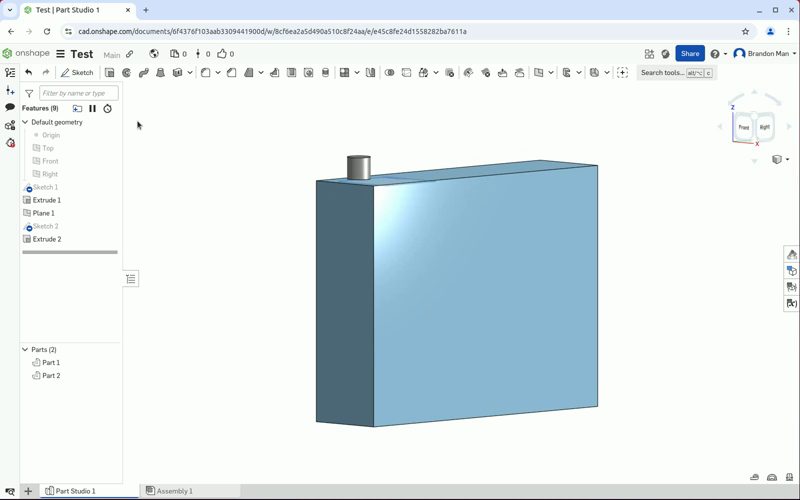
key(left, 3)
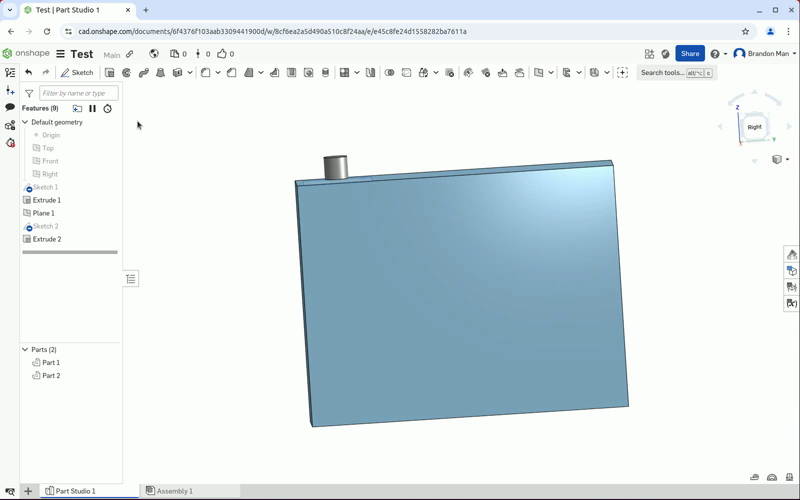
key(right, 3)
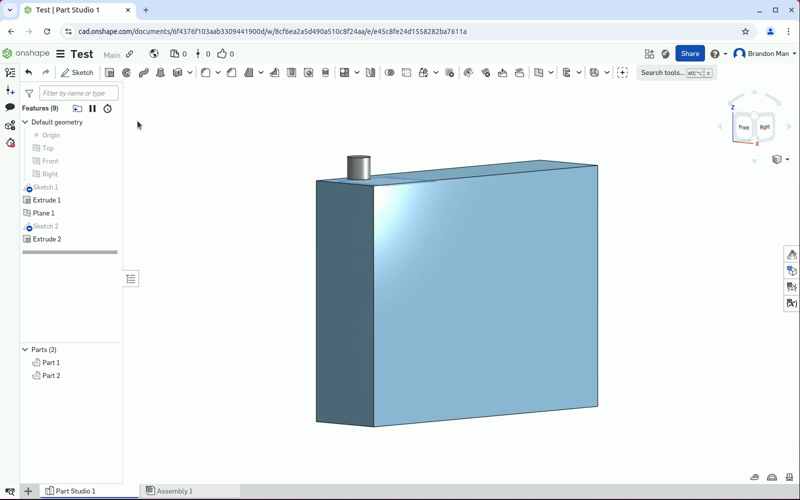
key(down, 3)
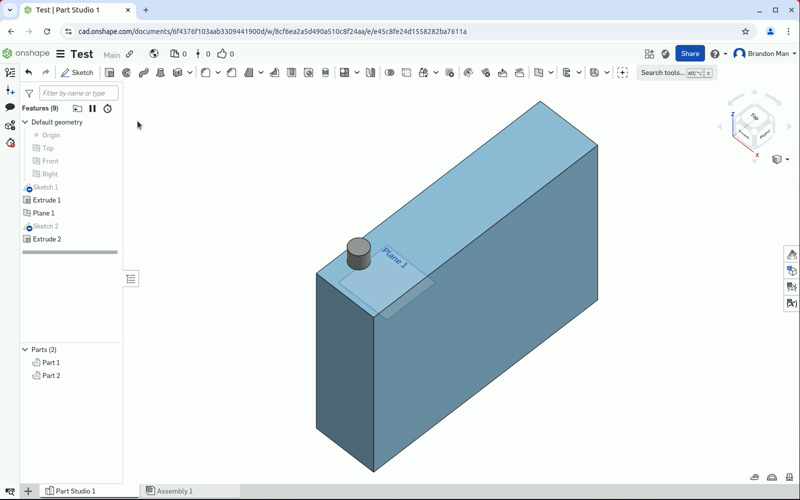
mouse_move(73, 189)
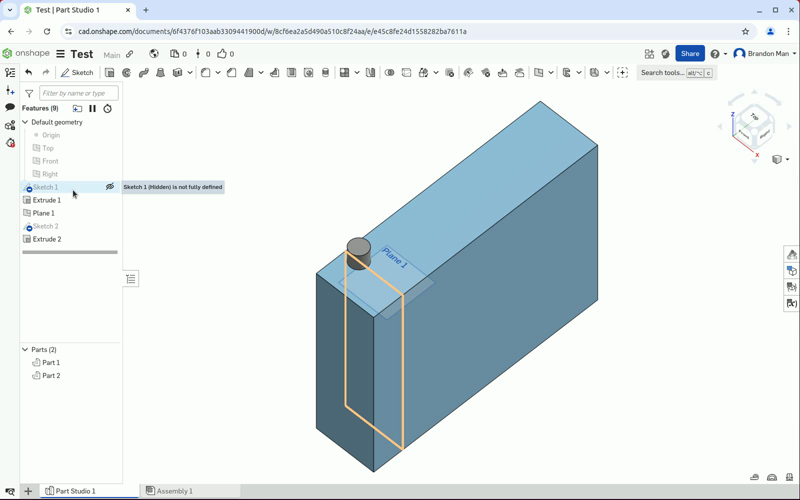
click(73, 189)